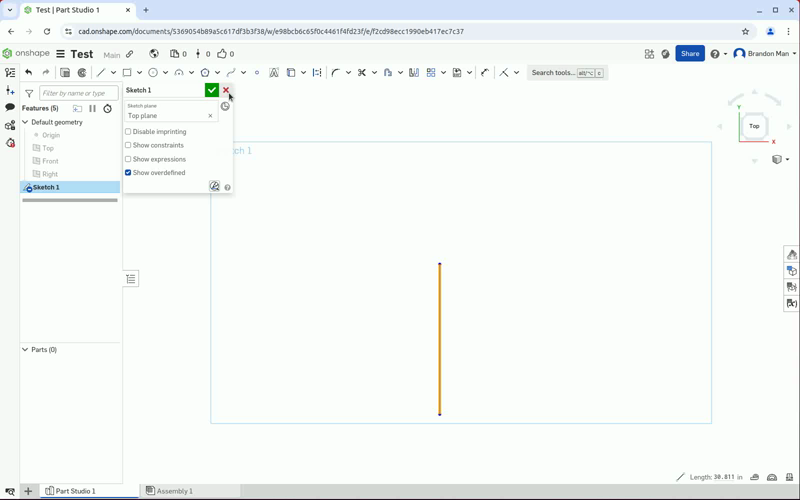
key(shift+h)
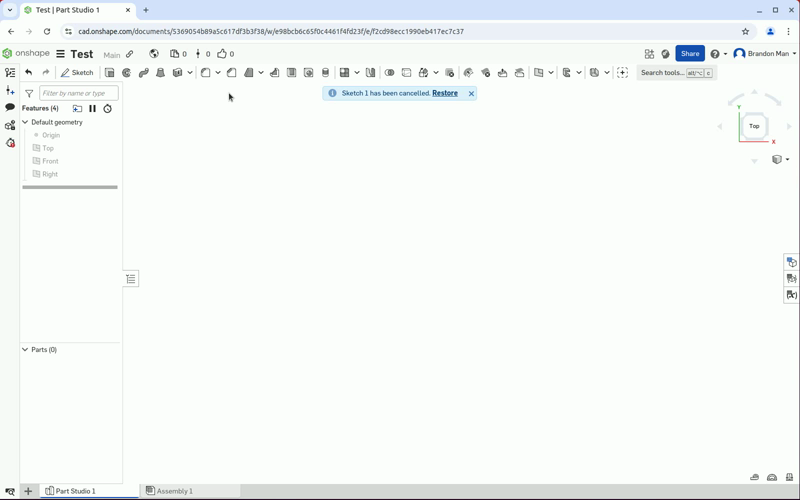
mouse_move(73, 352)
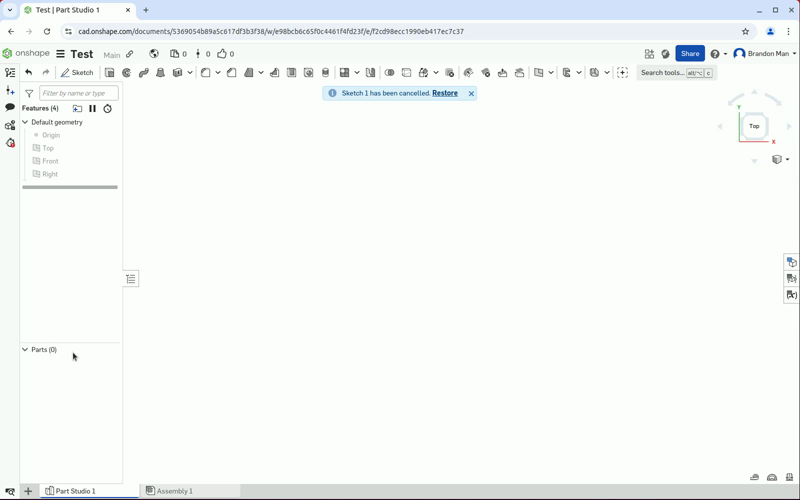
key(y)
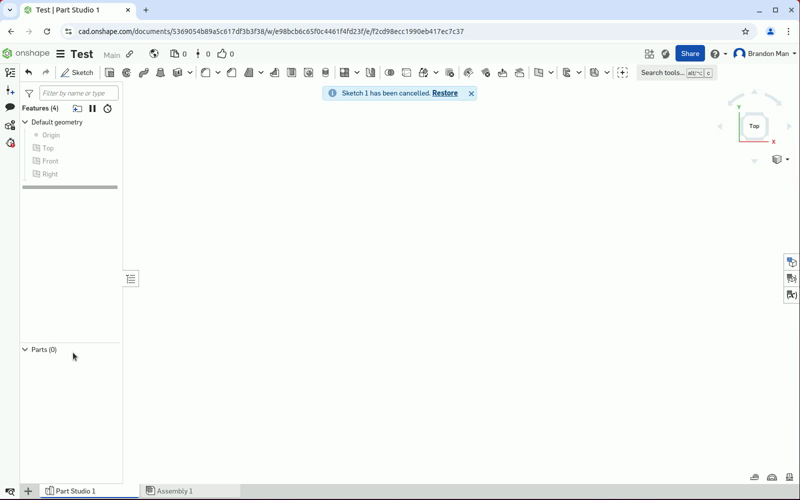
key(shift+p)
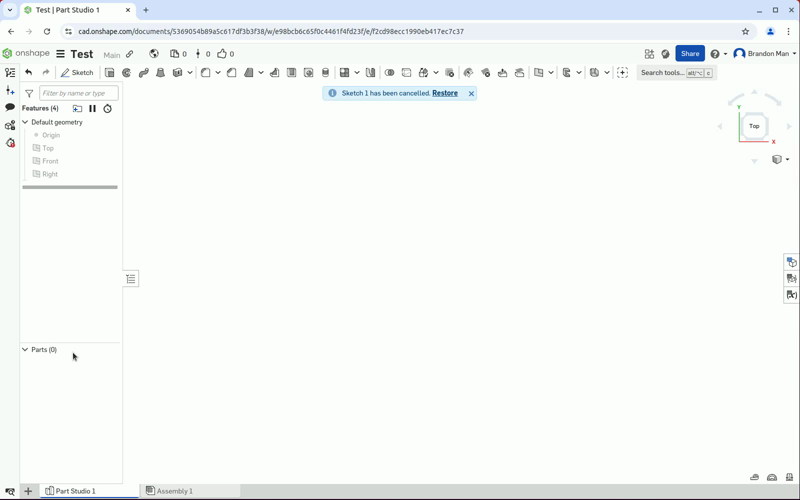
key(space)
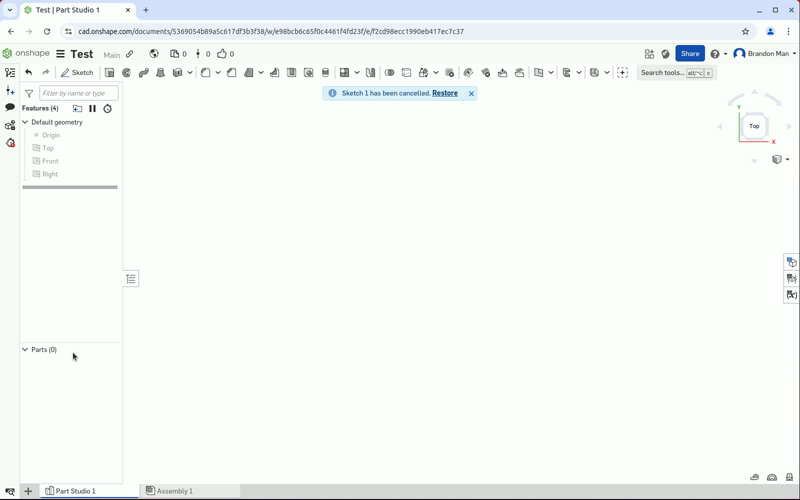
key_down(shift)
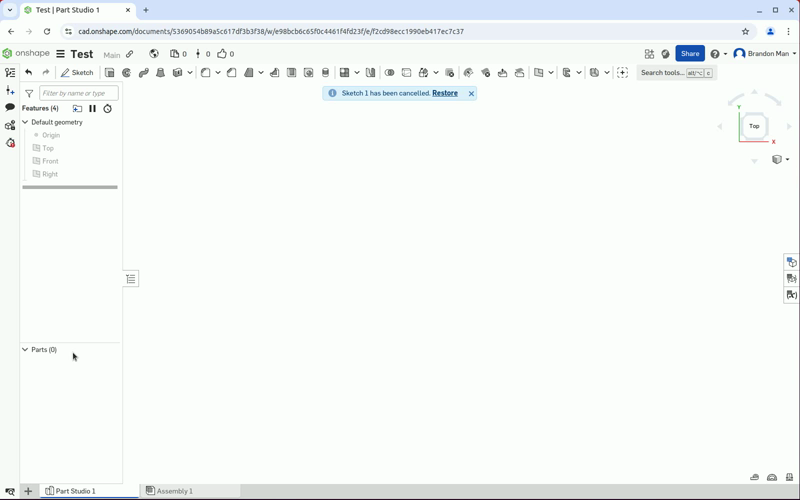
key(up)
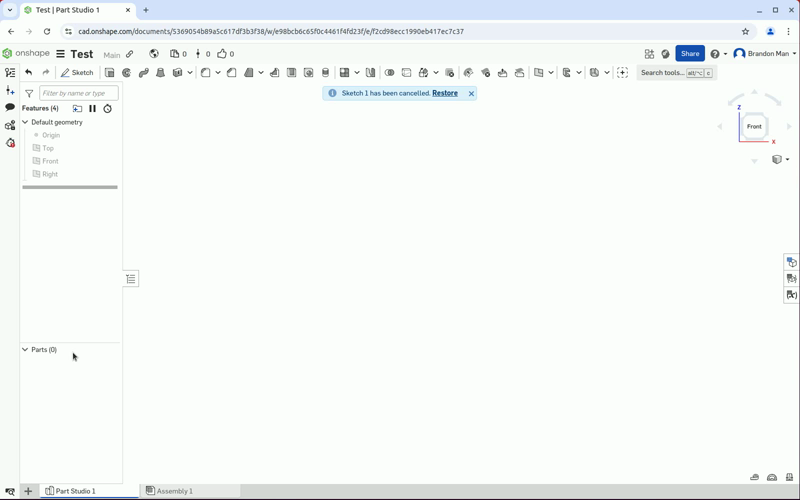
key_up(shift)
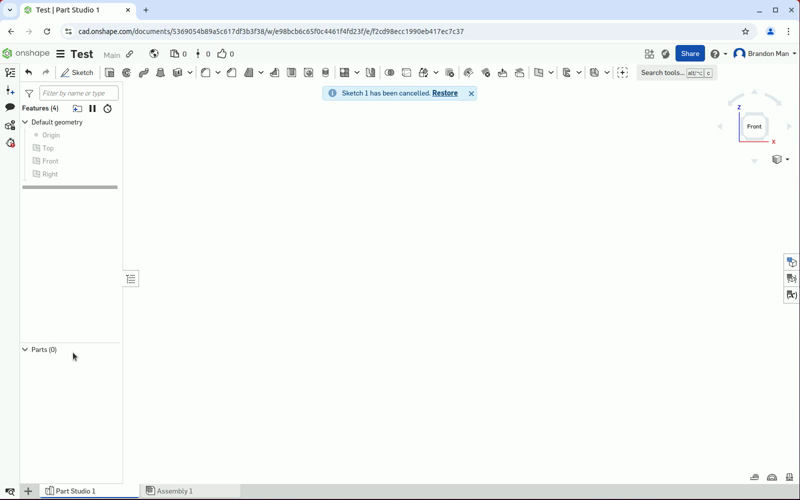
mouse_move(73, 352)
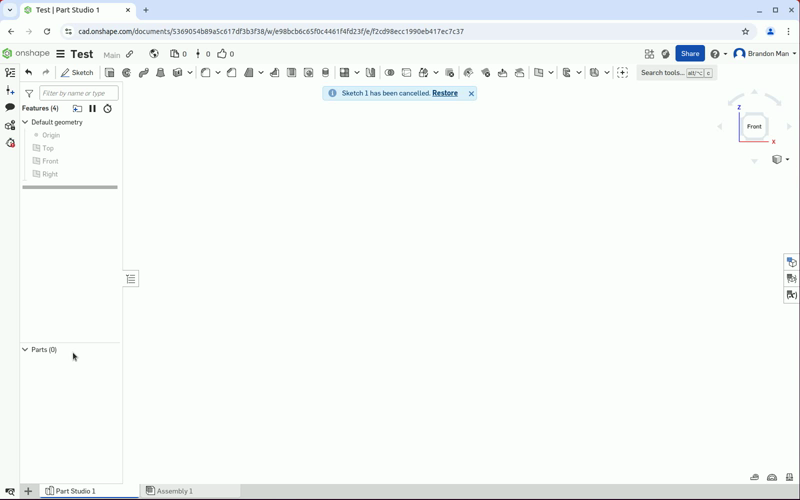
key(shift+y)
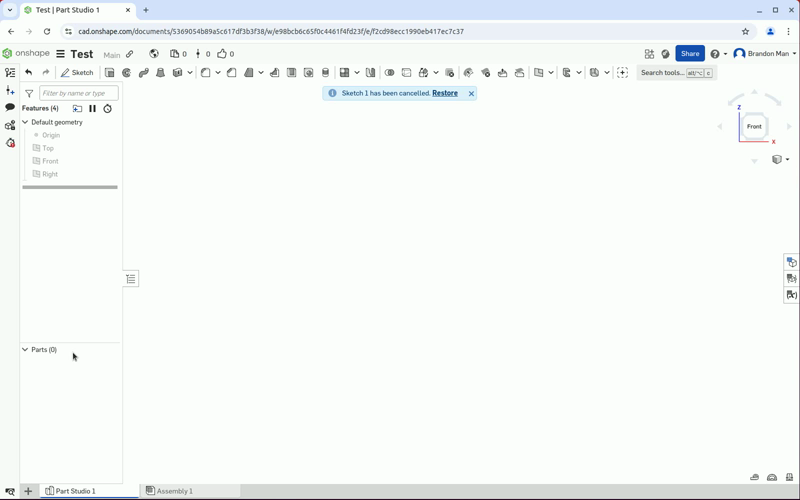
key(shift+s)
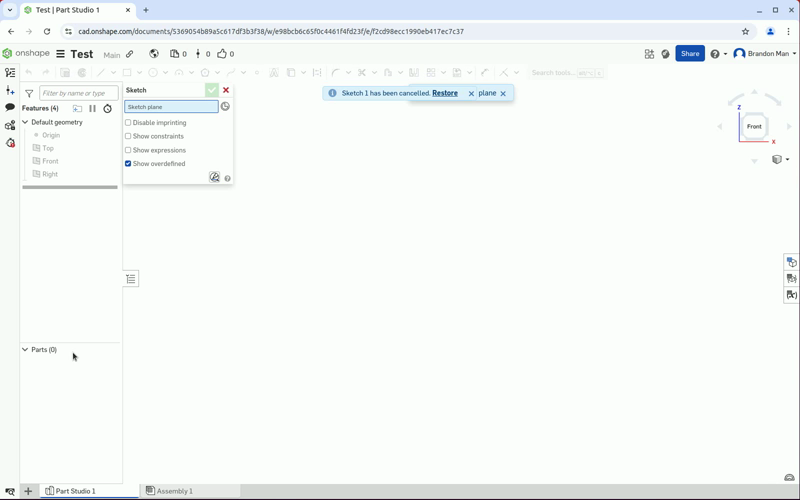
mouse_move(73, 163)
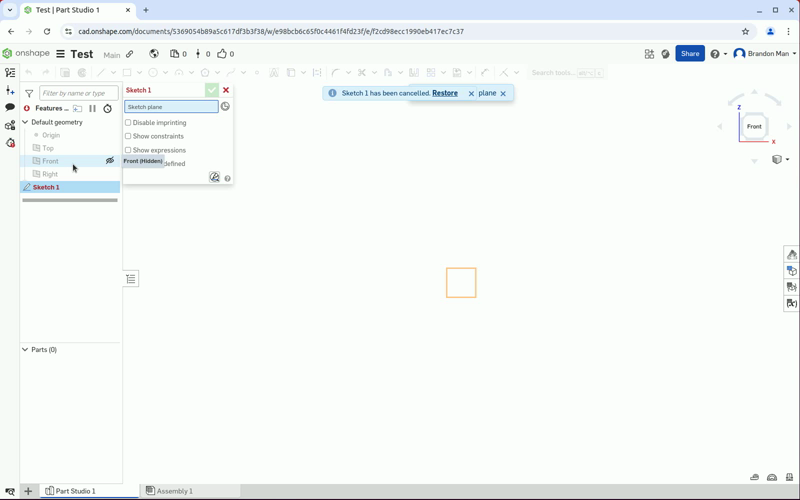
click(73, 163)
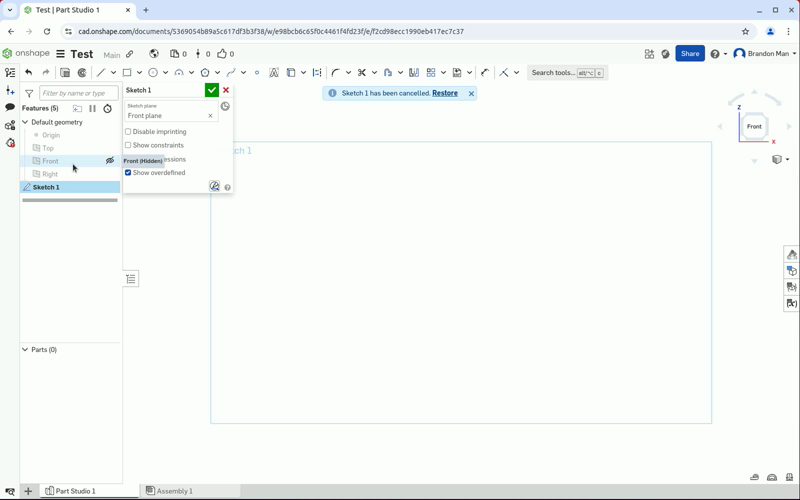
mouse_move(73, 352)
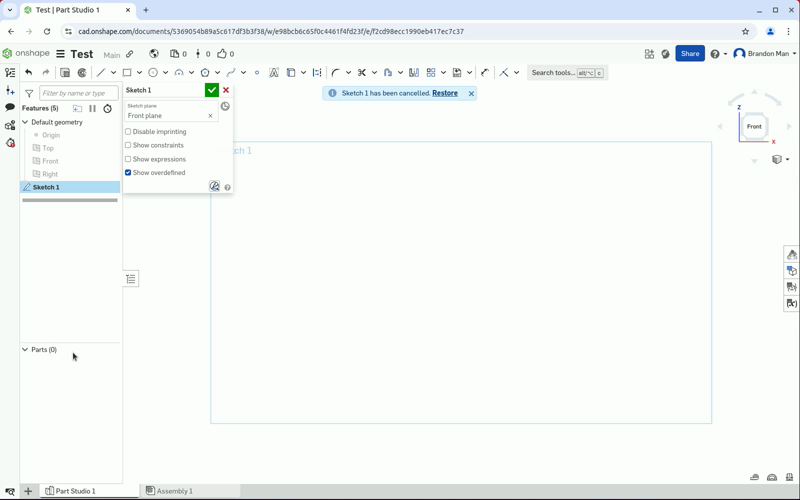
key(y)
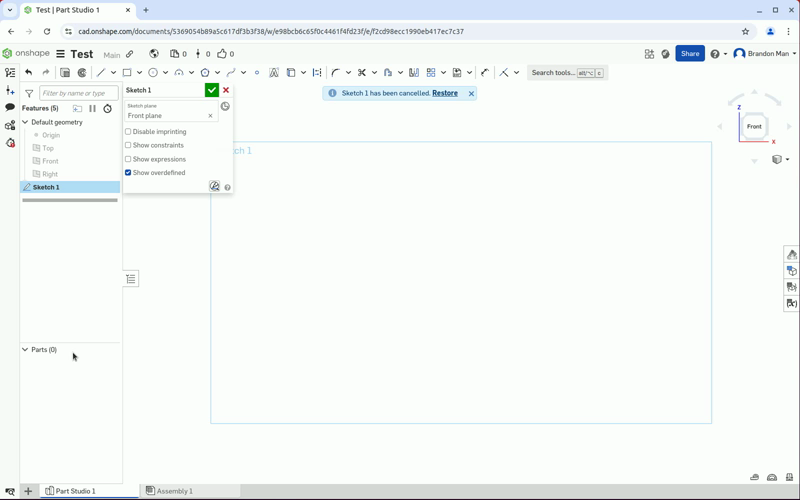
key(c)
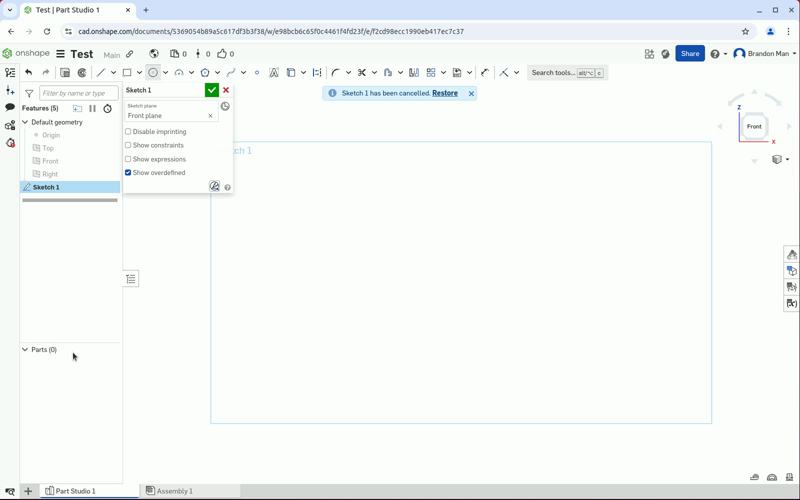
key_down(shift)
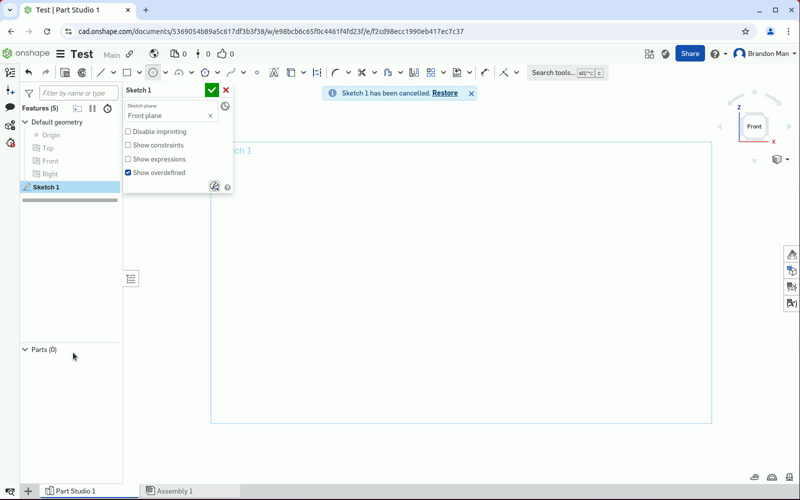
mouse_move(461, 217)
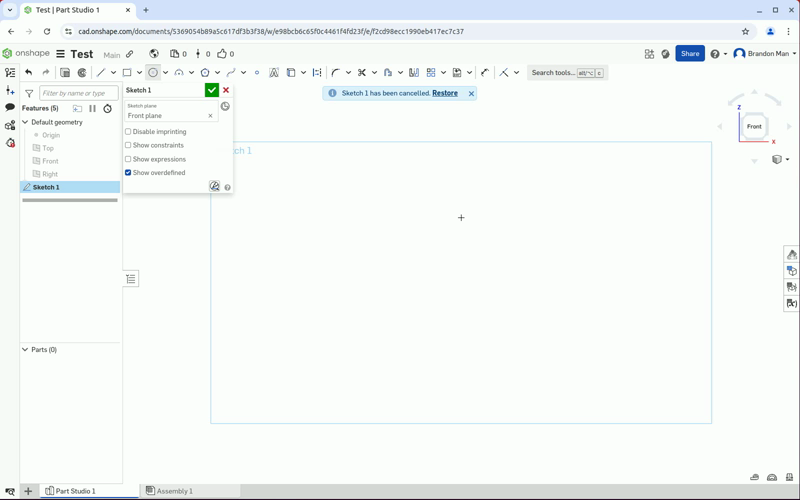
click(461, 217)
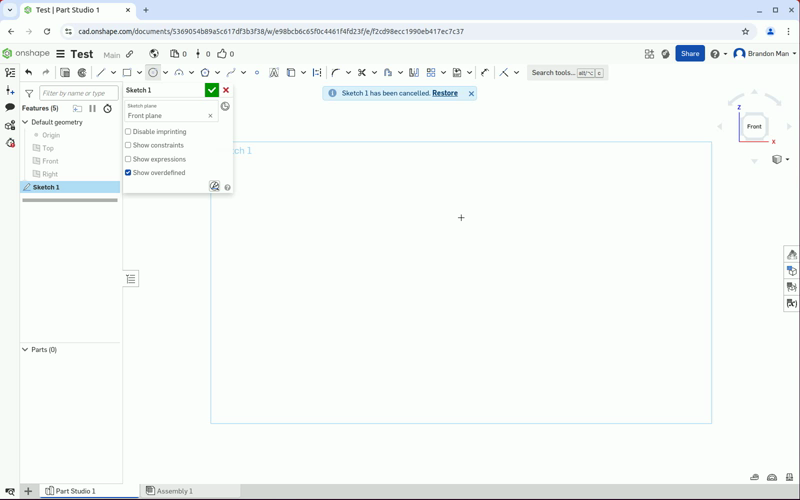
key_up(shift)
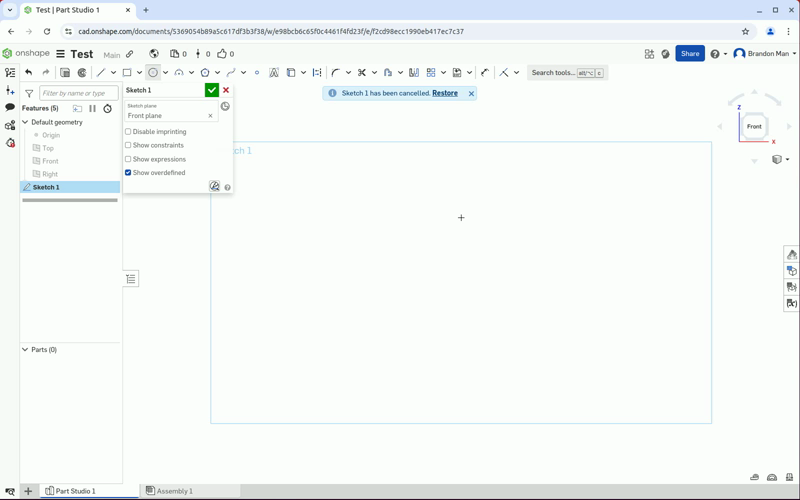
mouse_move(501, 217)
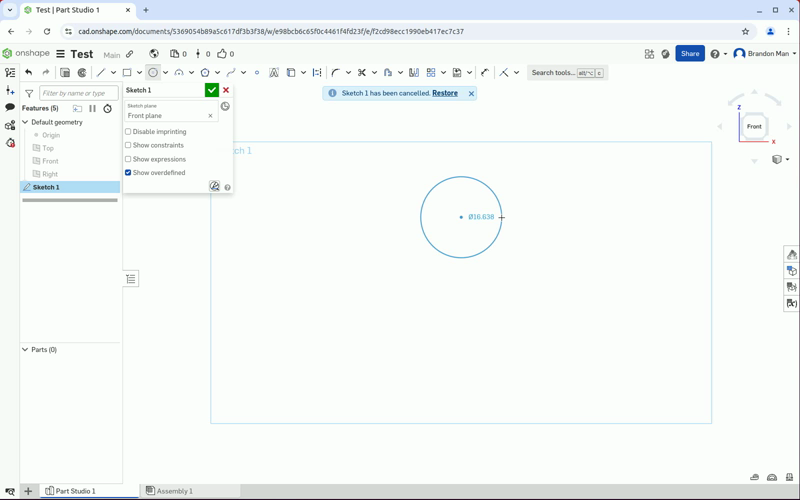
click(501, 217)
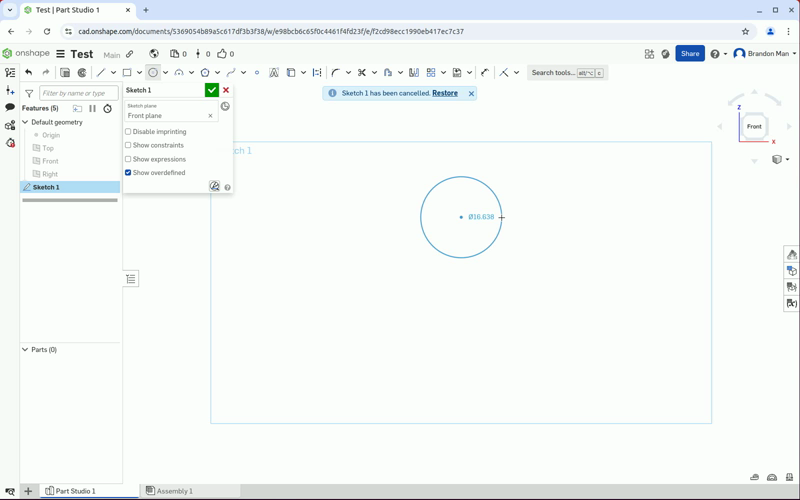
key(esc)
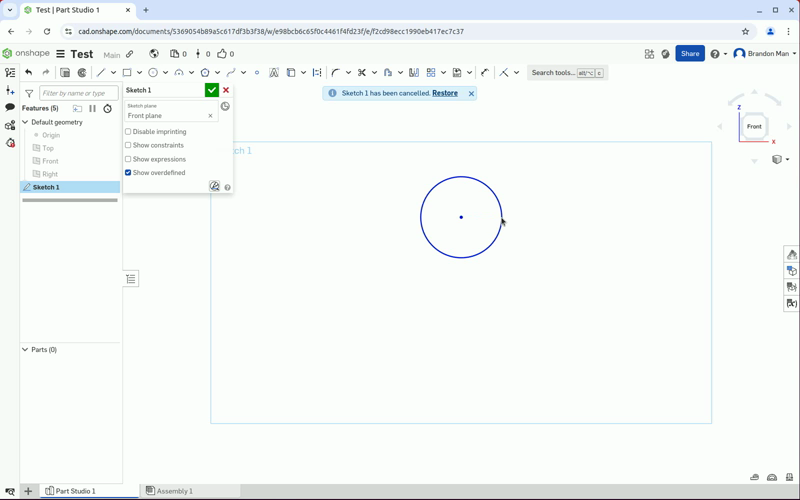
mouse_move(444, 214)
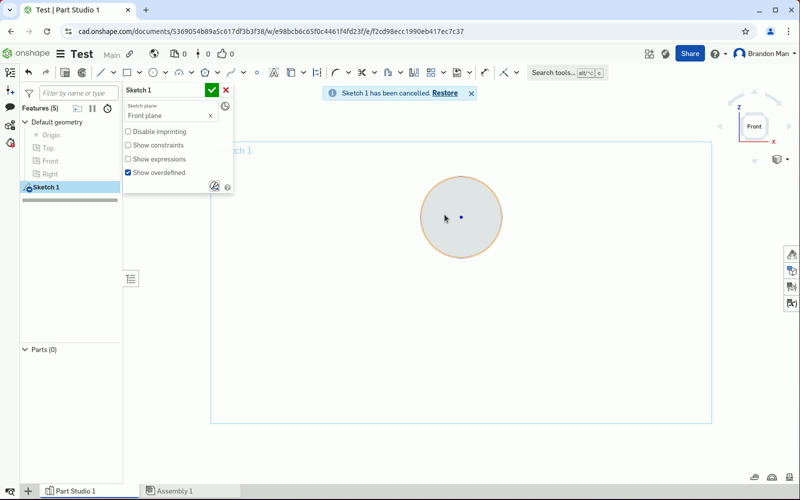
click(444, 214)
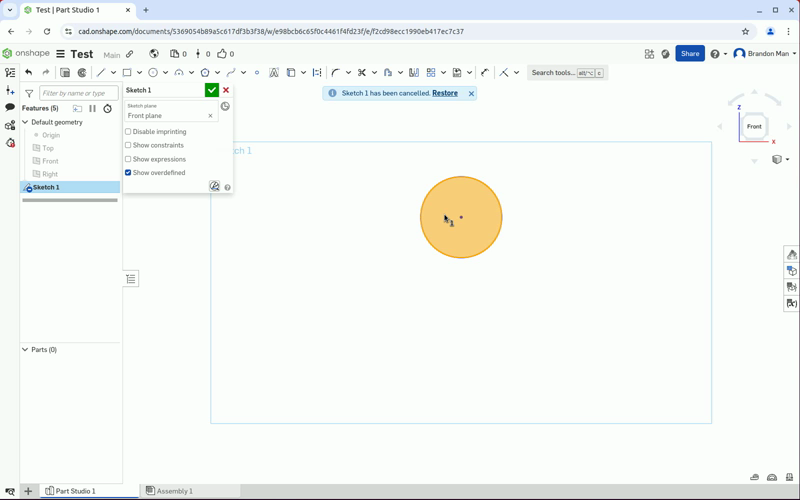
mouse_move(73, 352)
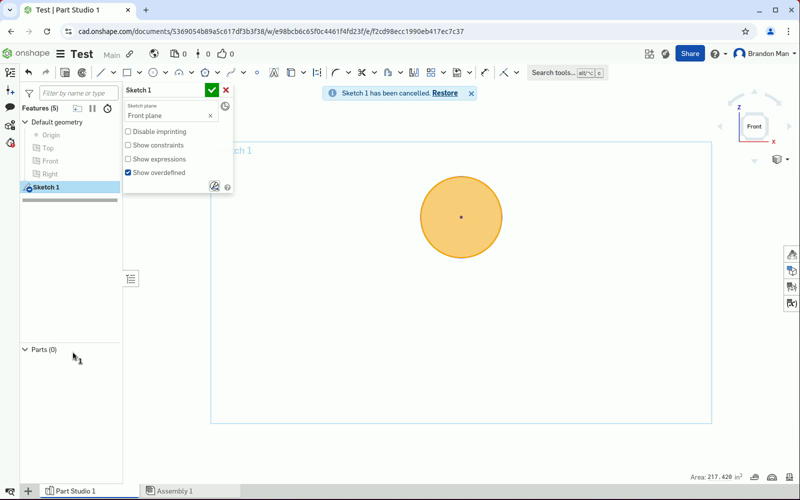
key(shift+y)
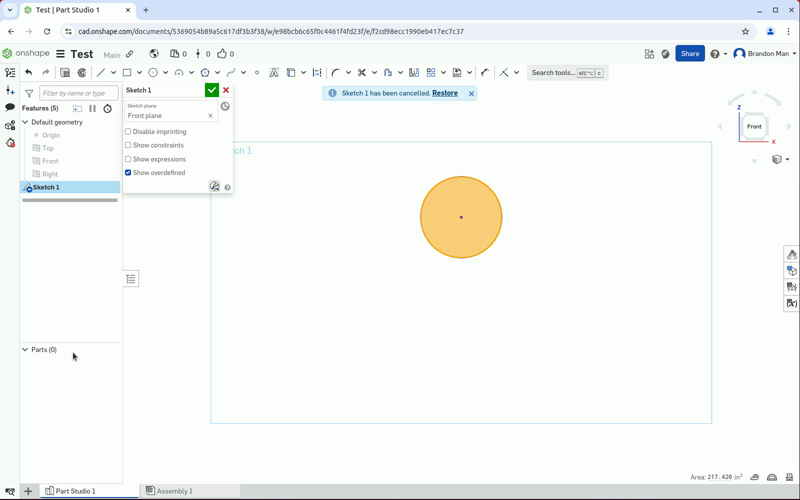
key(shift+e)
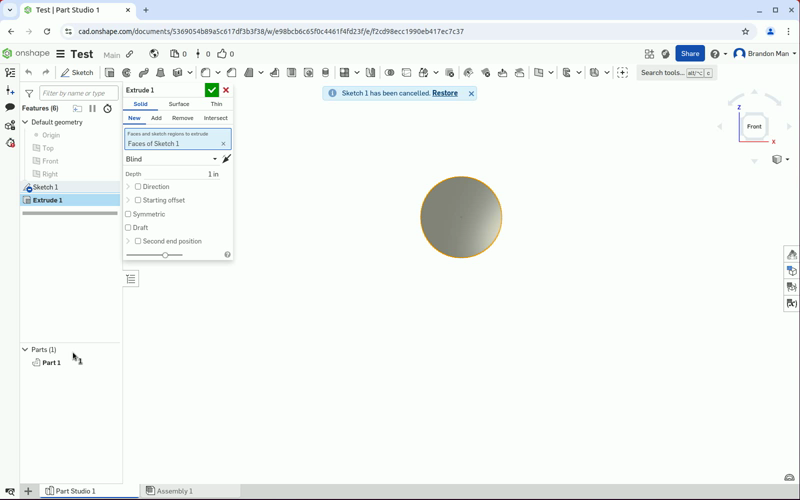
mouse_move(143, 106)
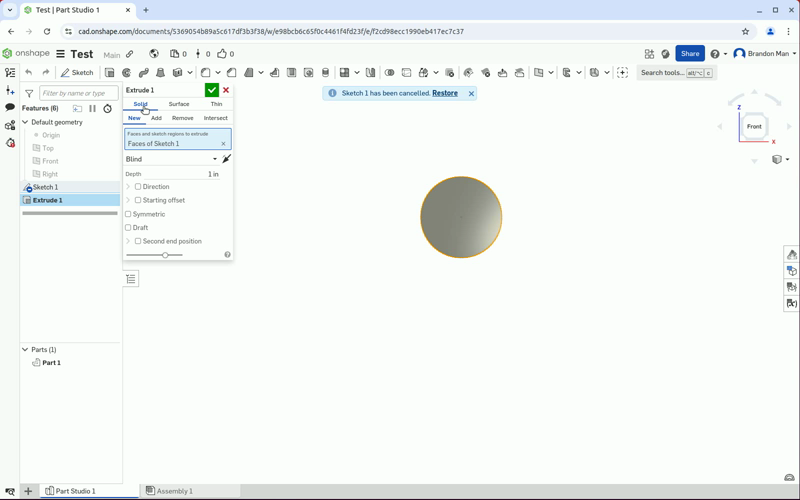
click(143, 106)
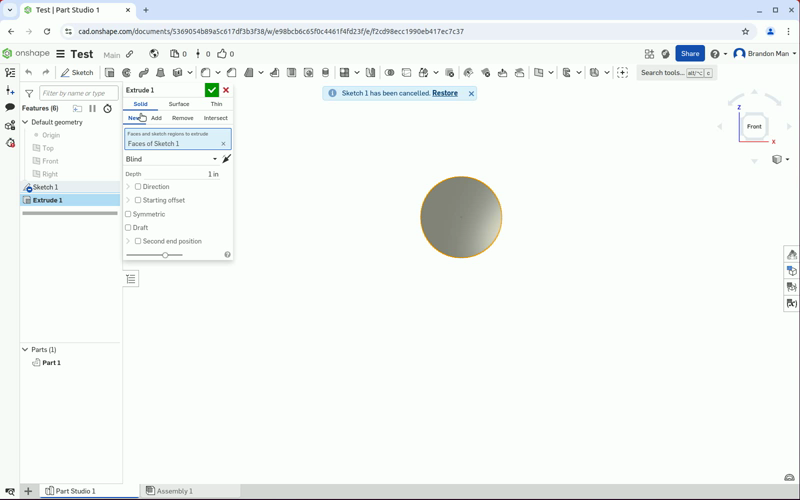
mouse_move(137, 120)
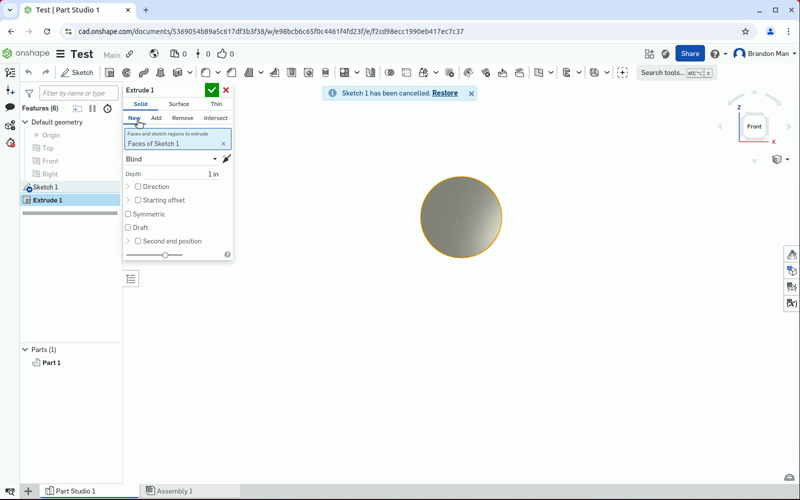
click(137, 120)
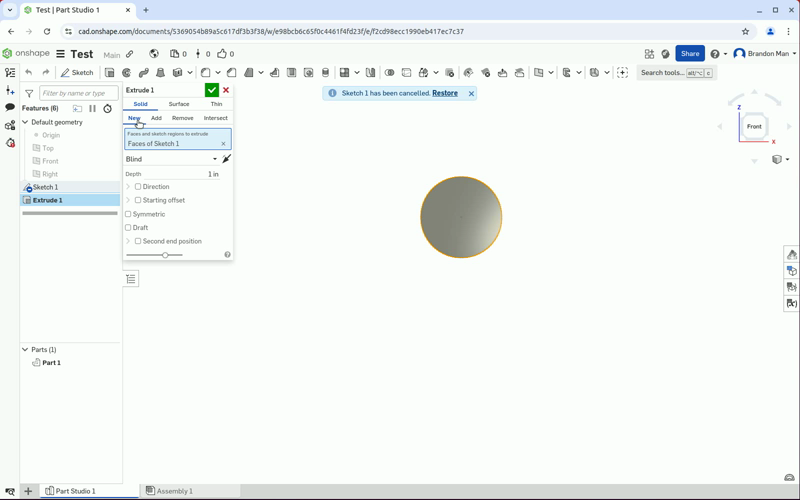
key(tab, 4)
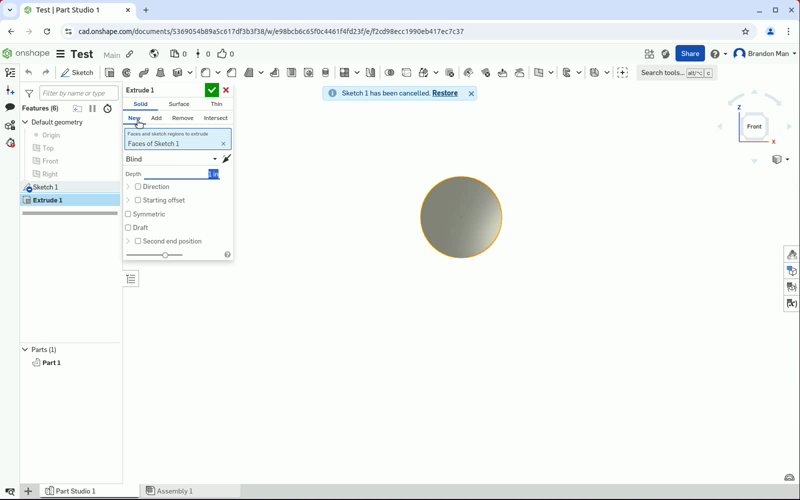
text(2.407)
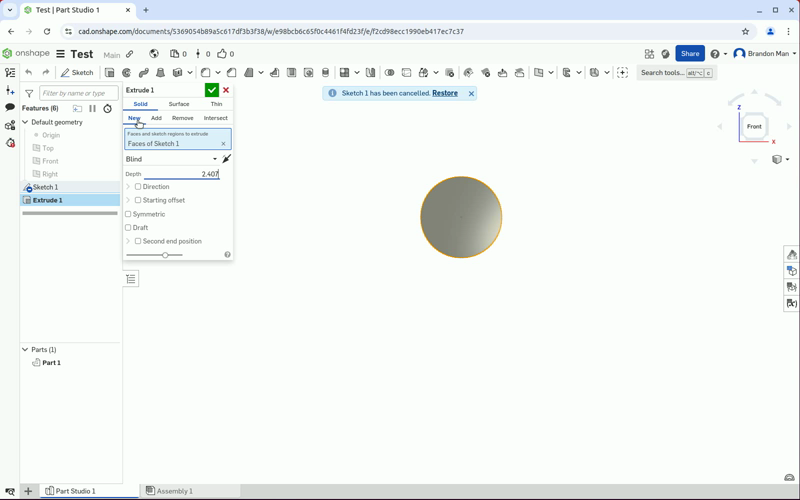
key(enter)
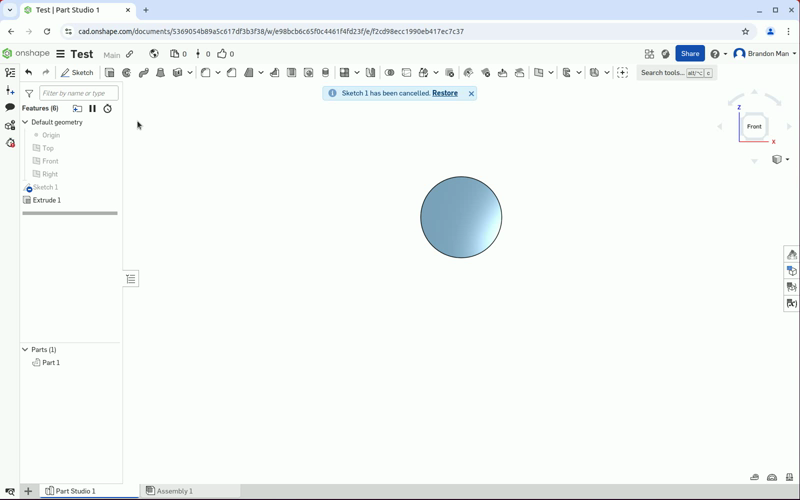
key(shift+h)
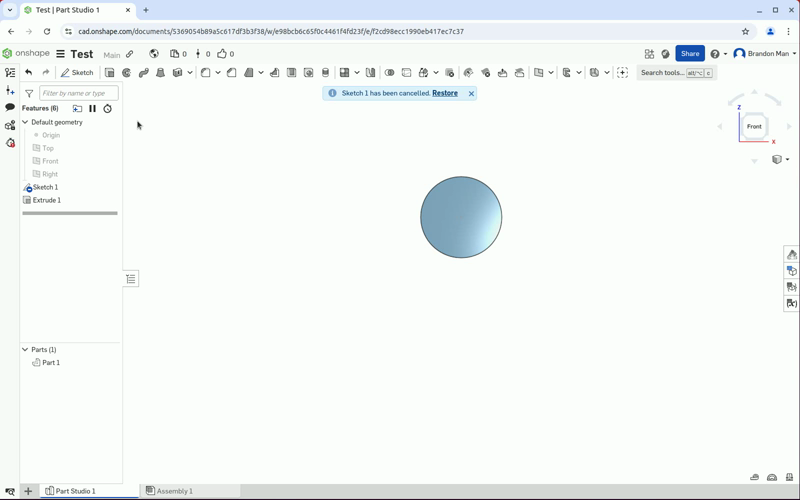
key(shift+h)
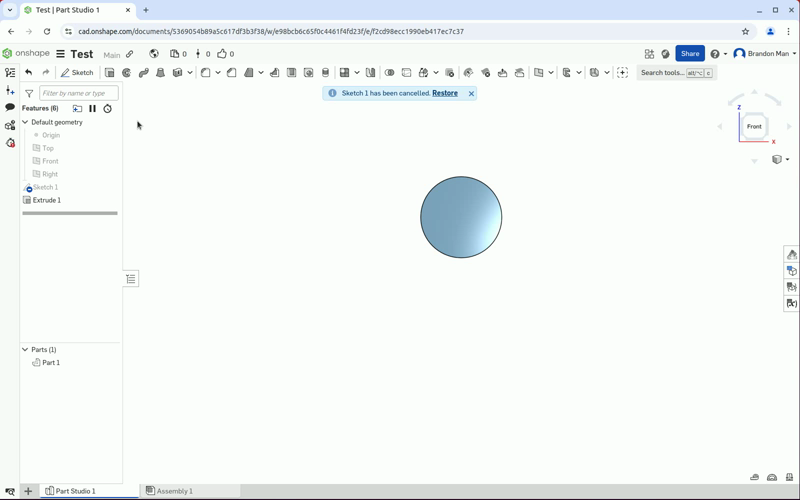
mouse_move(73, 189)
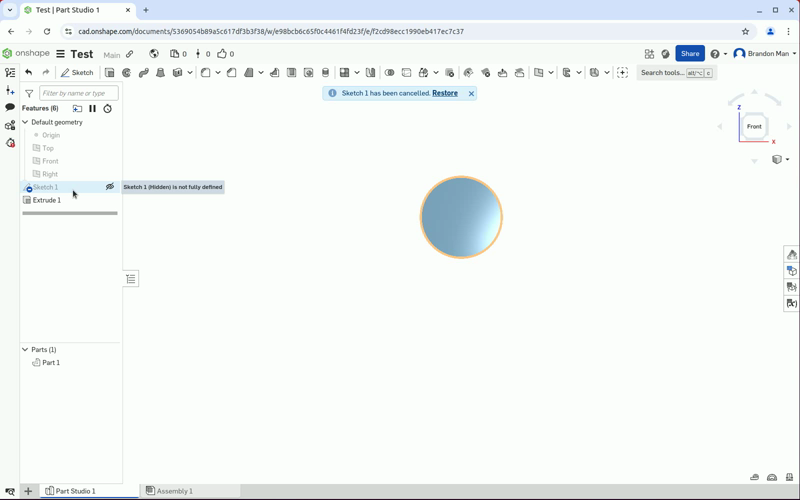
click(73, 189)
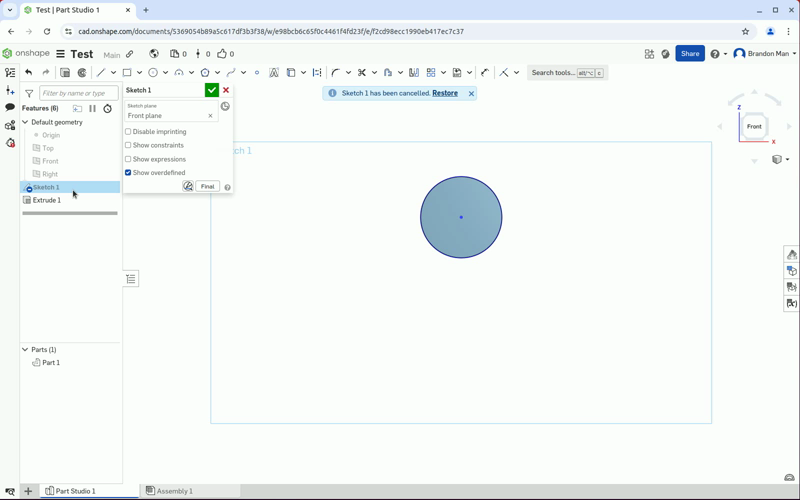
mouse_move(229, 92)
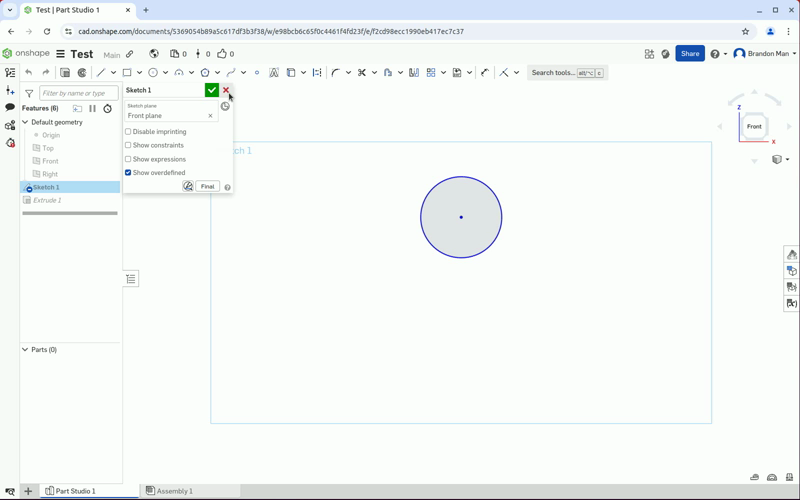
click(229, 92)
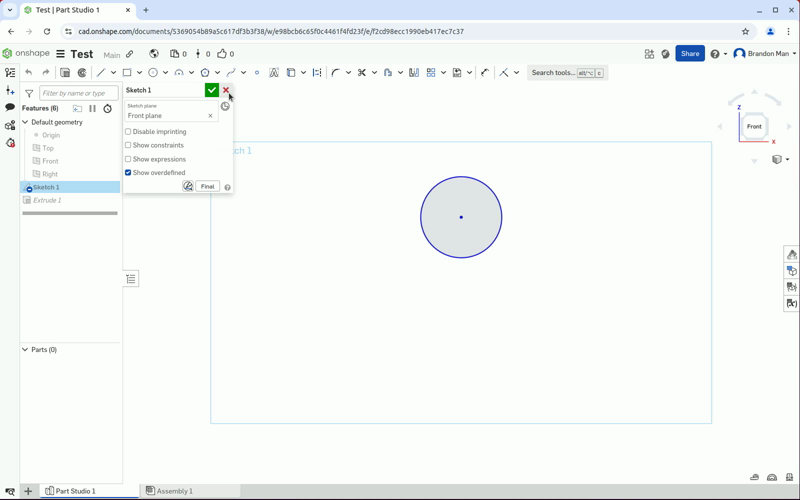
key(shift+s)
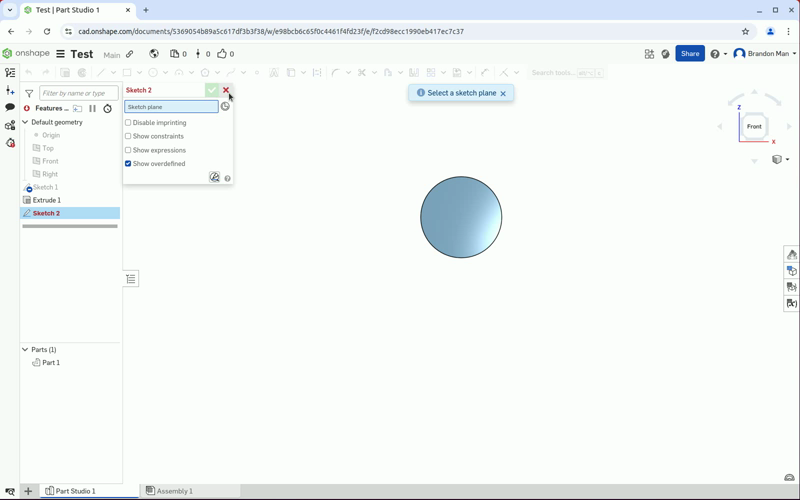
mouse_move(73, 163)
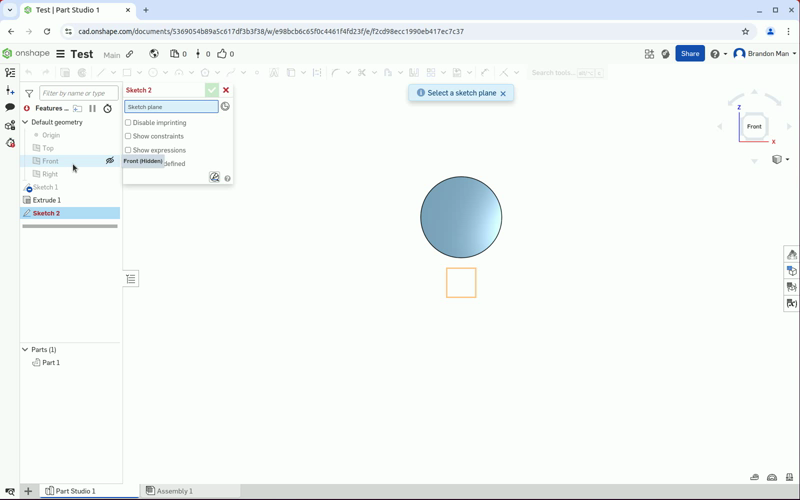
click(73, 163)
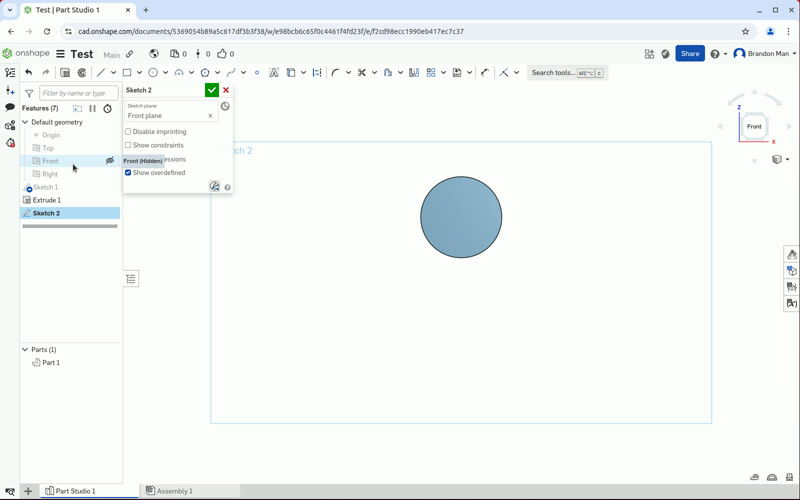
mouse_move(73, 352)
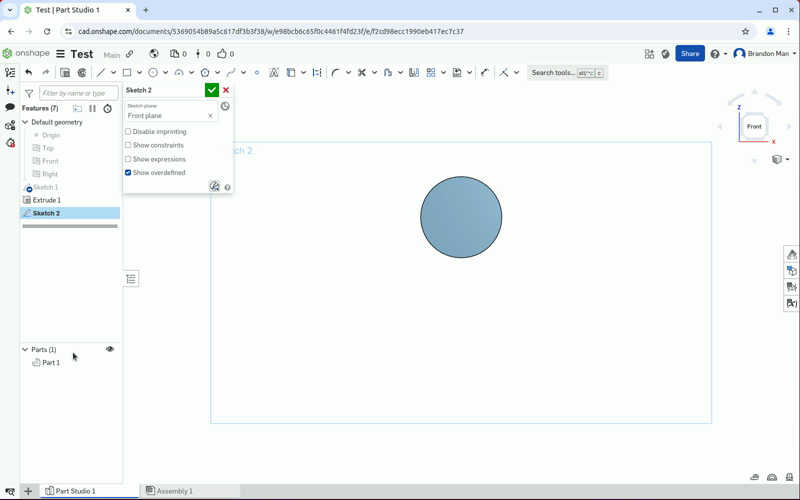
key(y)
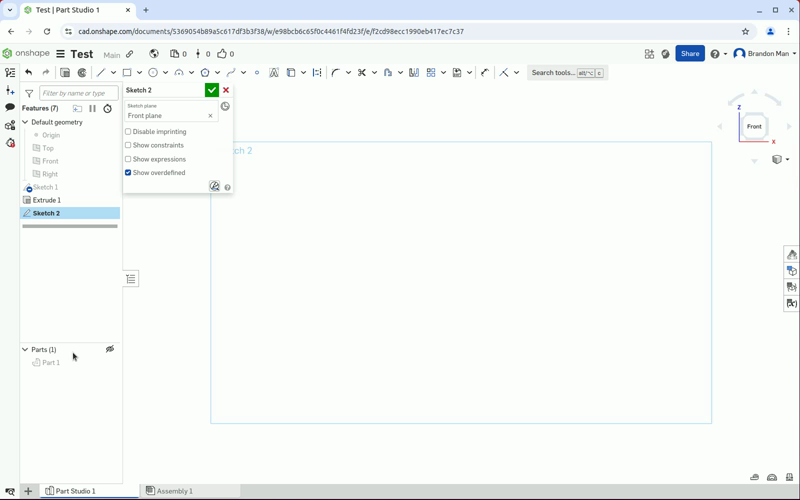
key(l)
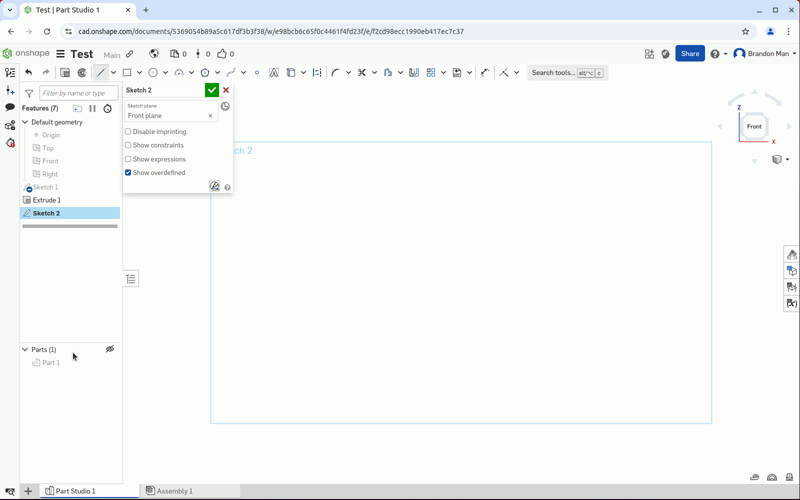
key_down(shift)
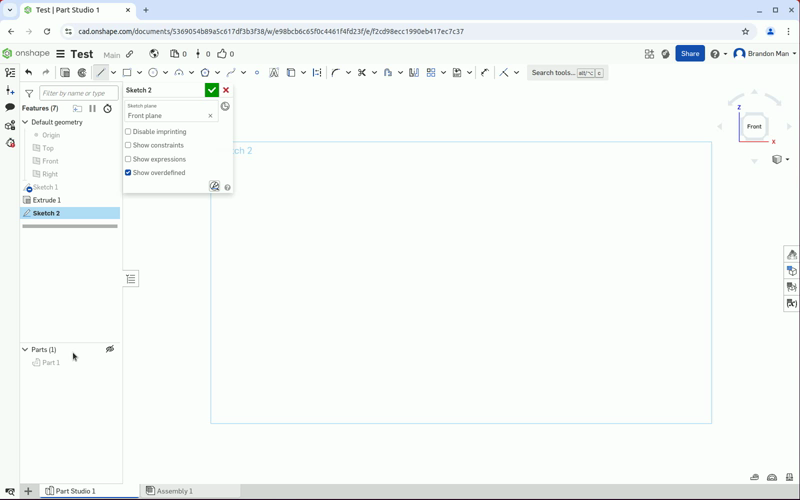
mouse_move(348, 282)
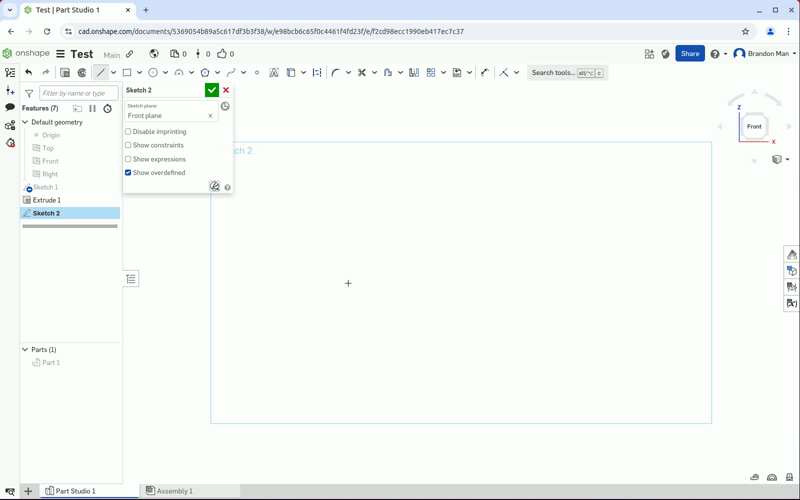
click(348, 282)
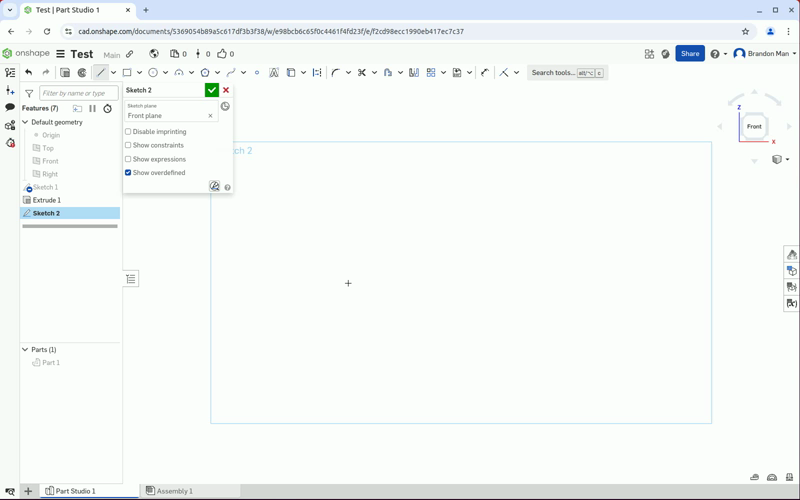
key_up(shift)
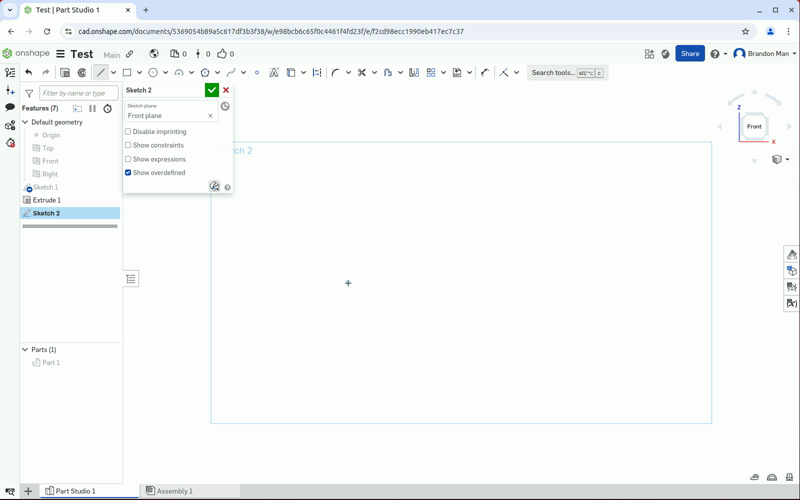
key_down(shift)
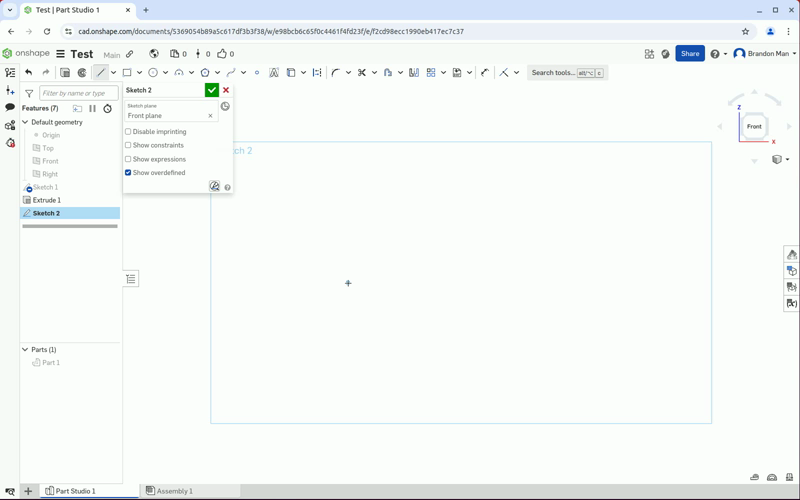
mouse_move(460, 282)
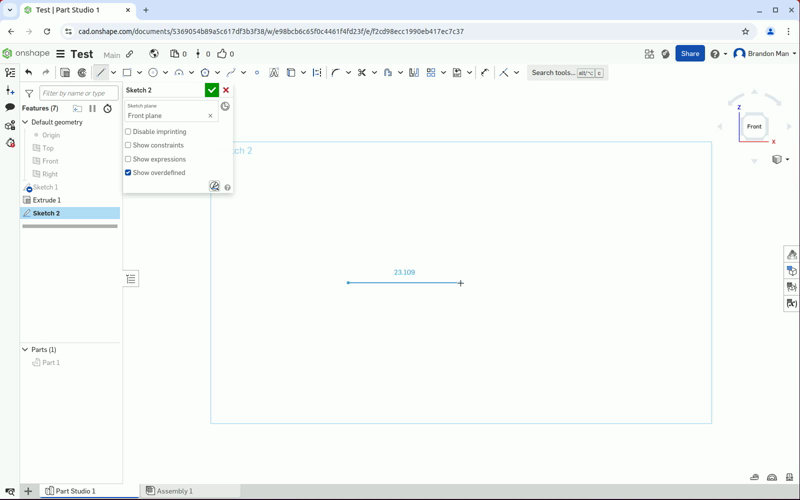
click(460, 282)
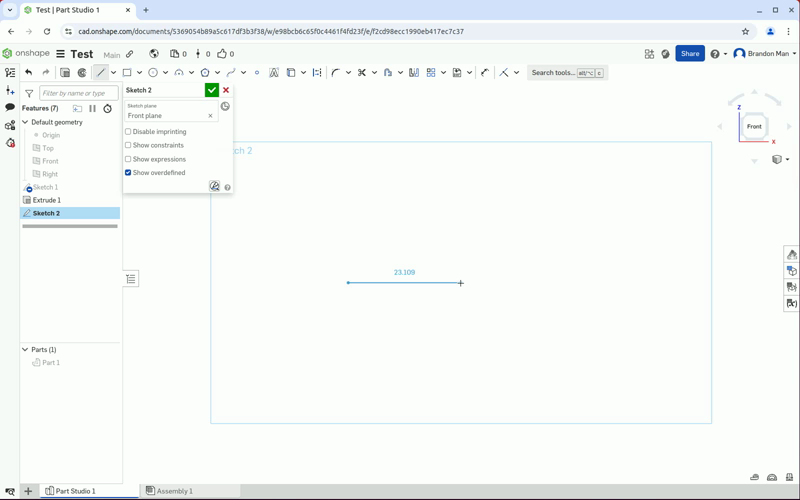
key_up(shift)
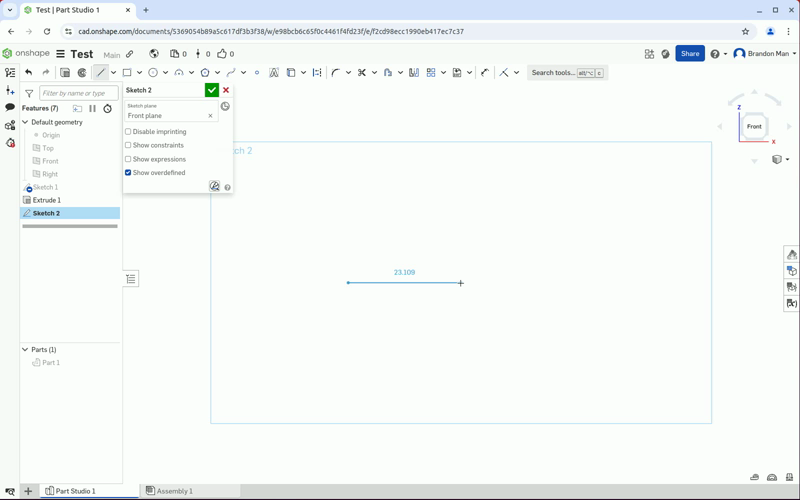
key_down(shift)
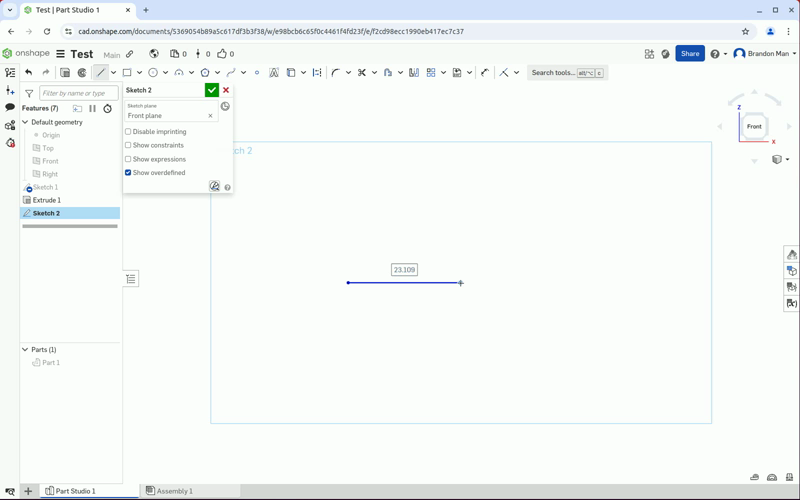
mouse_move(490, 282)
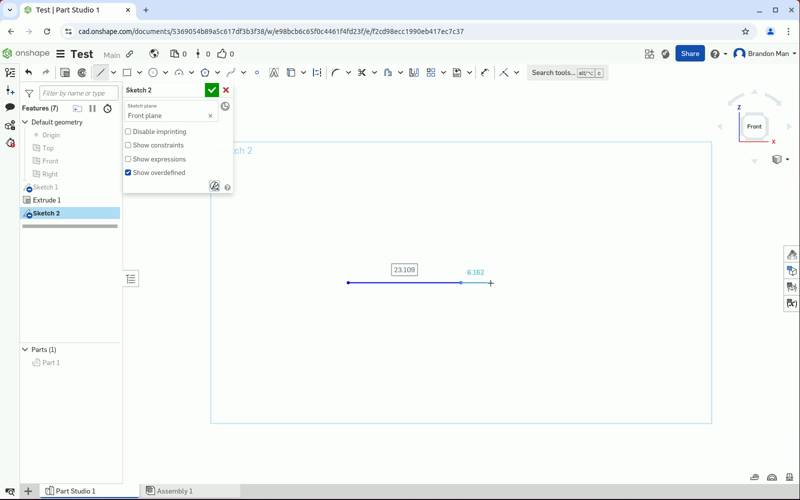
mouse_move(428, 241)
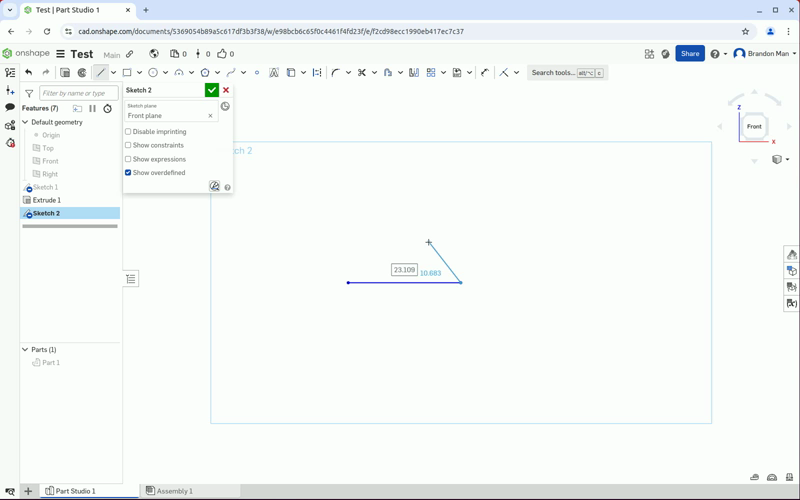
click(428, 241)
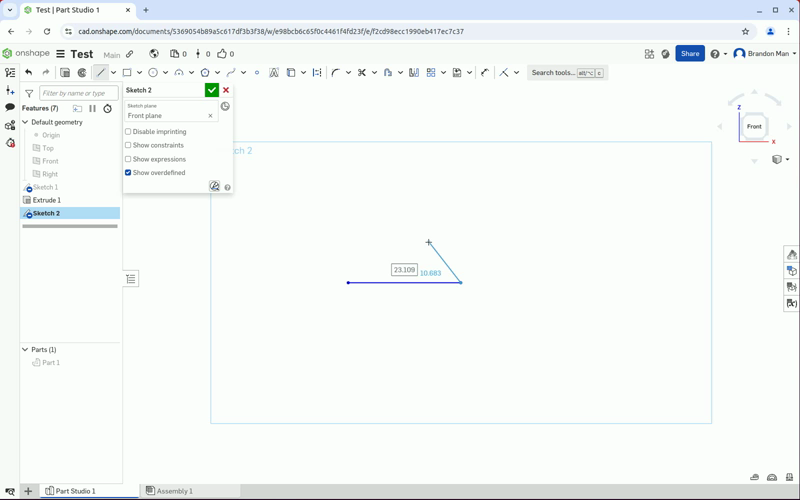
key_up(shift)
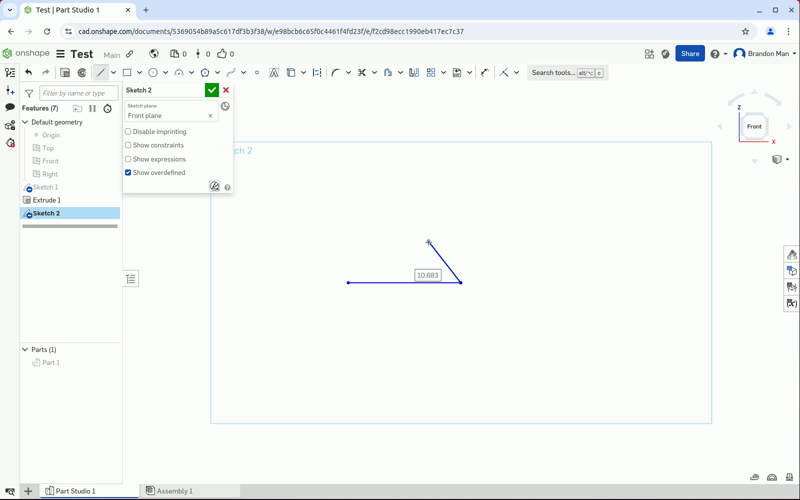
key_down(shift)
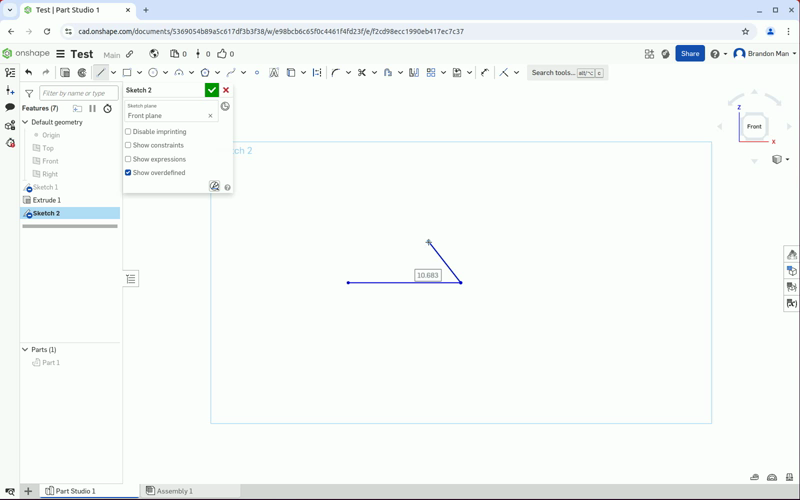
mouse_move(458, 241)
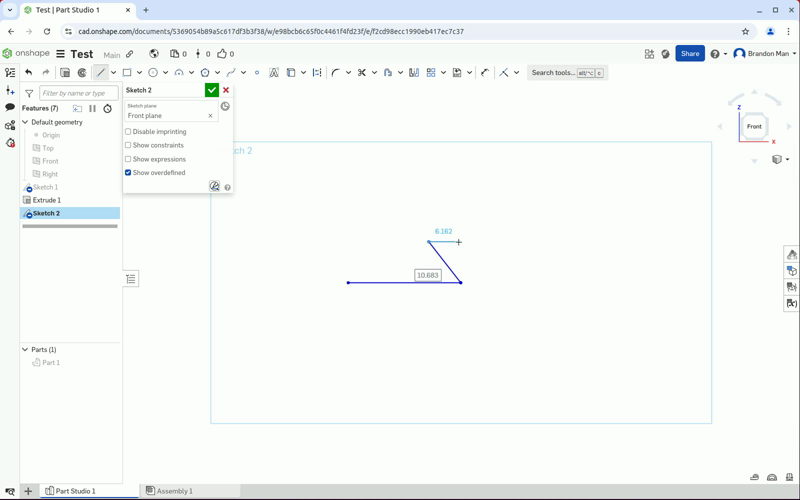
mouse_move(399, 202)
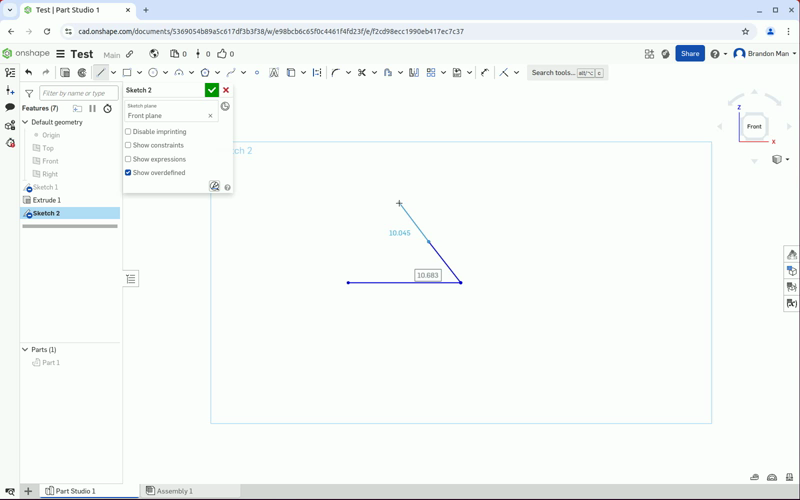
click(399, 202)
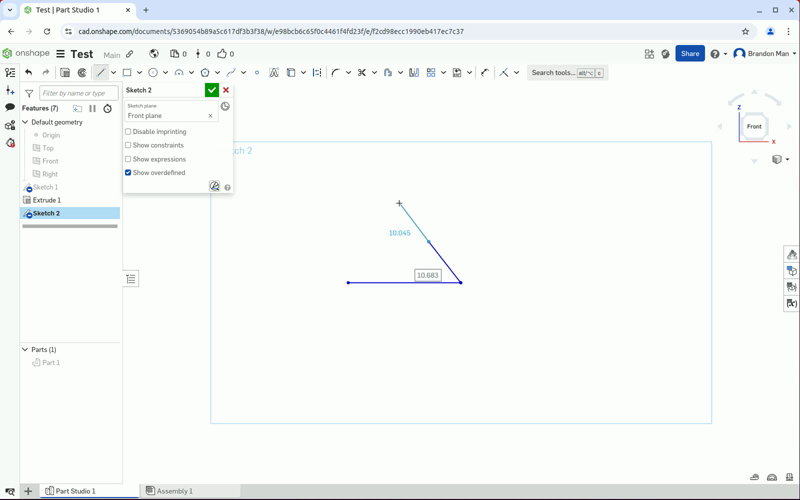
key_up(shift)
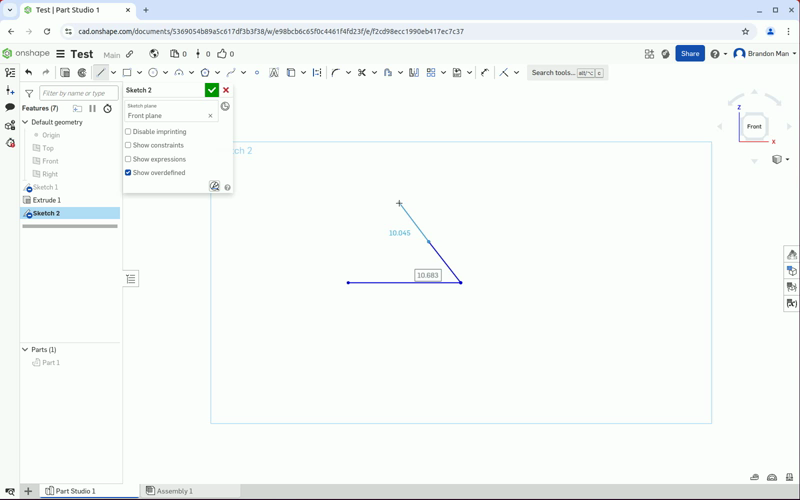
key_down(shift)
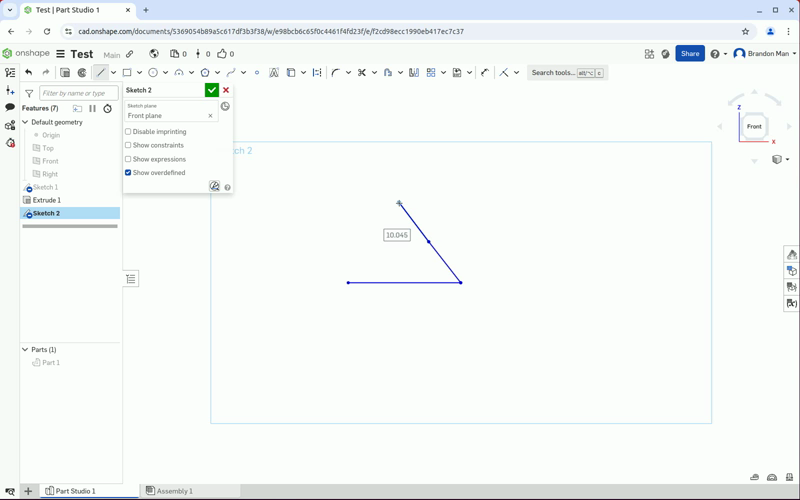
mouse_move(429, 202)
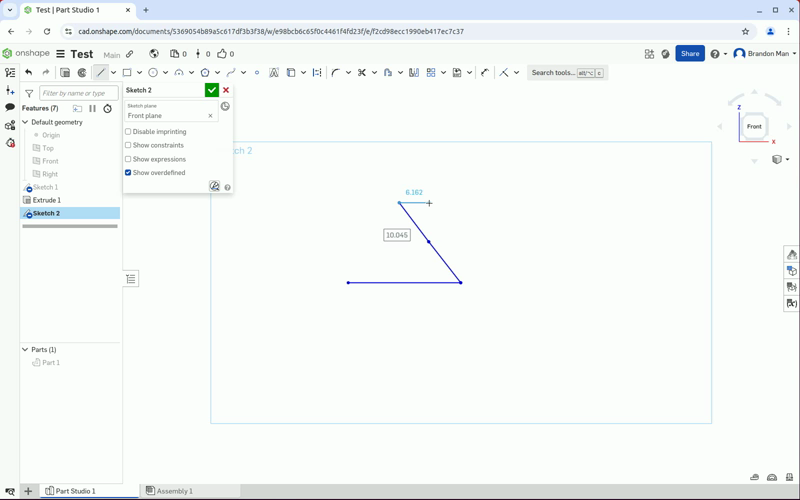
mouse_move(348, 202)
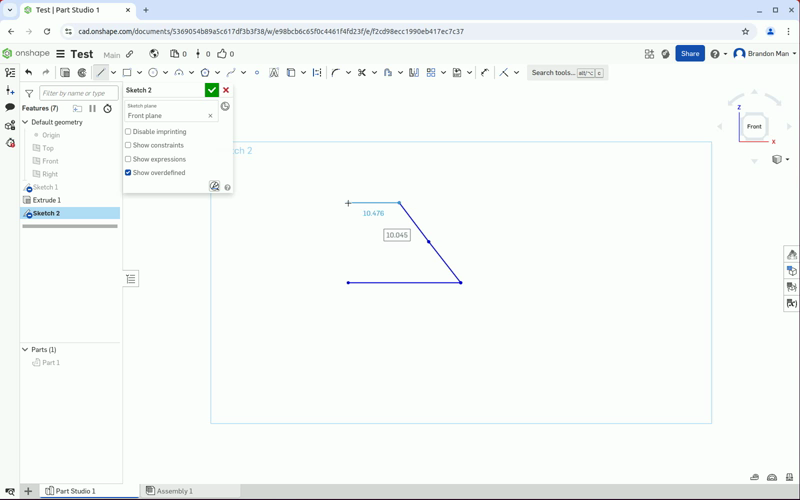
click(348, 202)
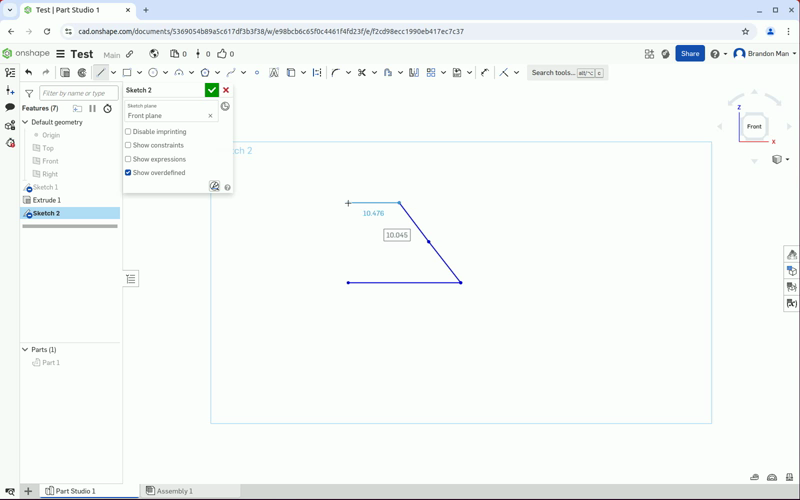
key_up(shift)
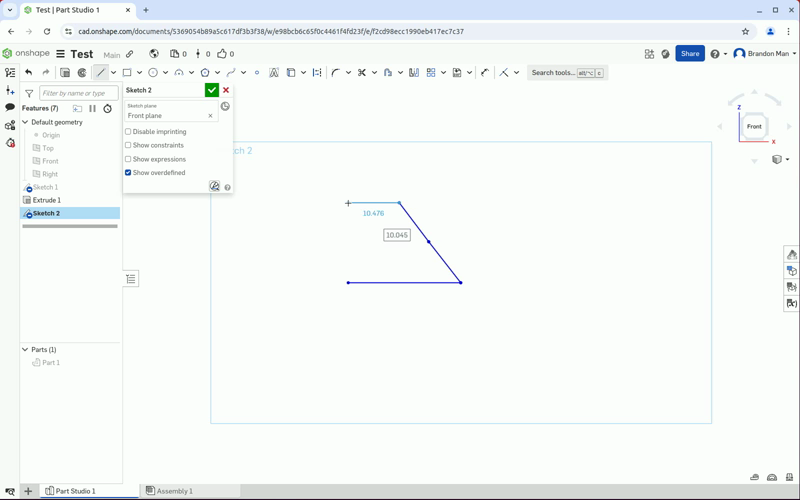
key_down(shift)
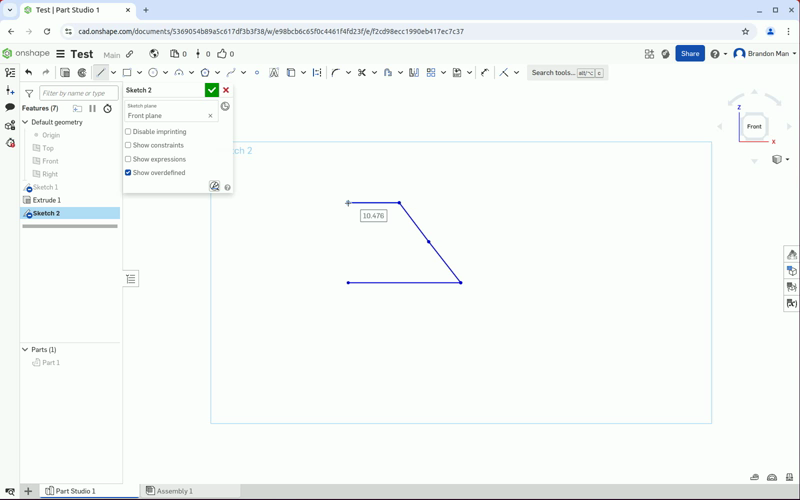
mouse_move(348, 282)
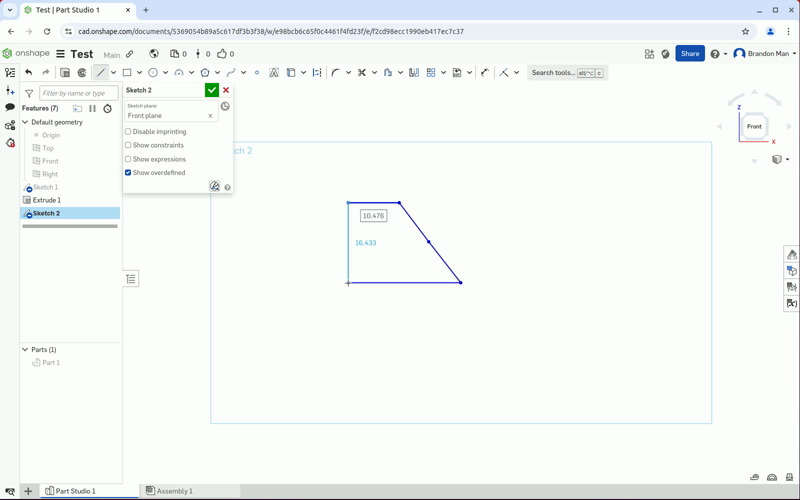
key_up(shift)
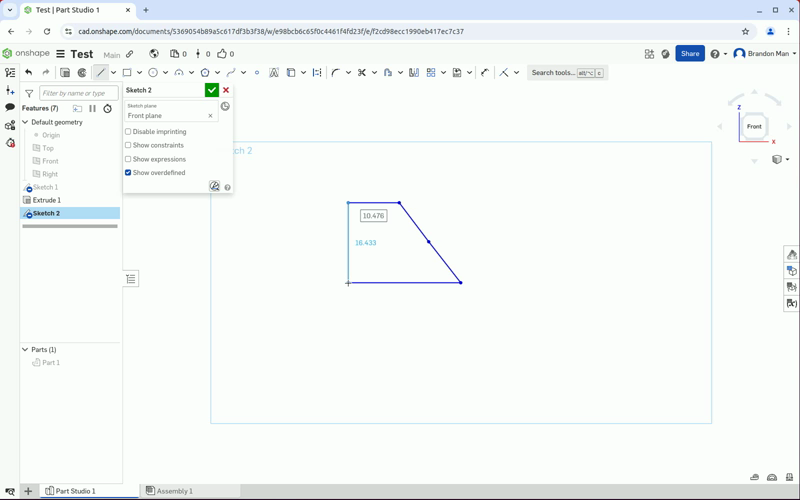
click(348, 282)
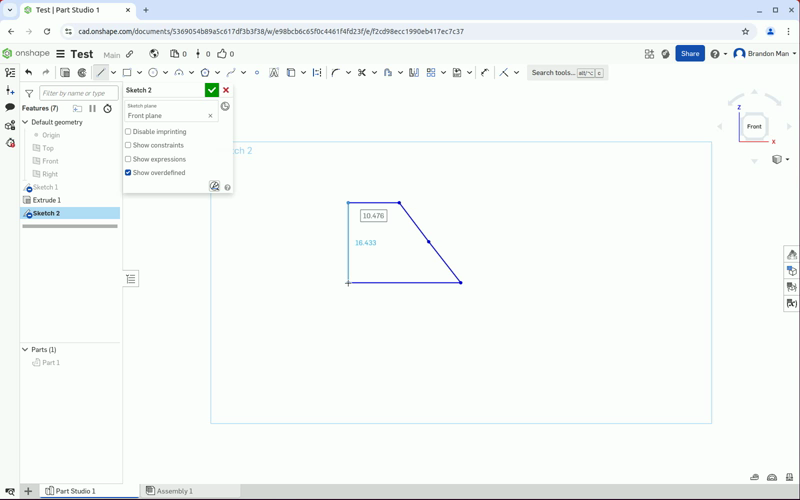
key(esc)
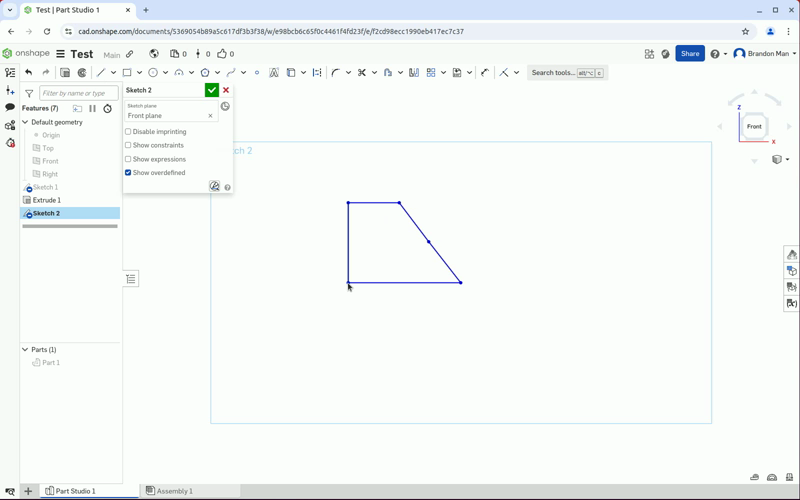
mouse_move(384, 271)
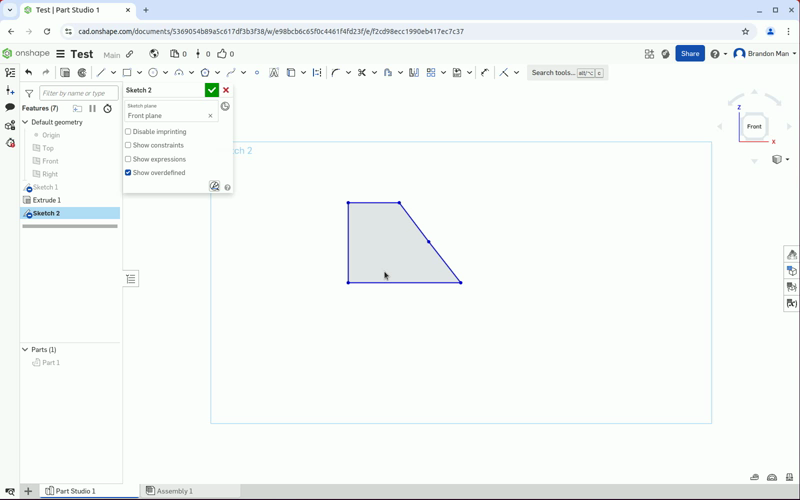
click(384, 271)
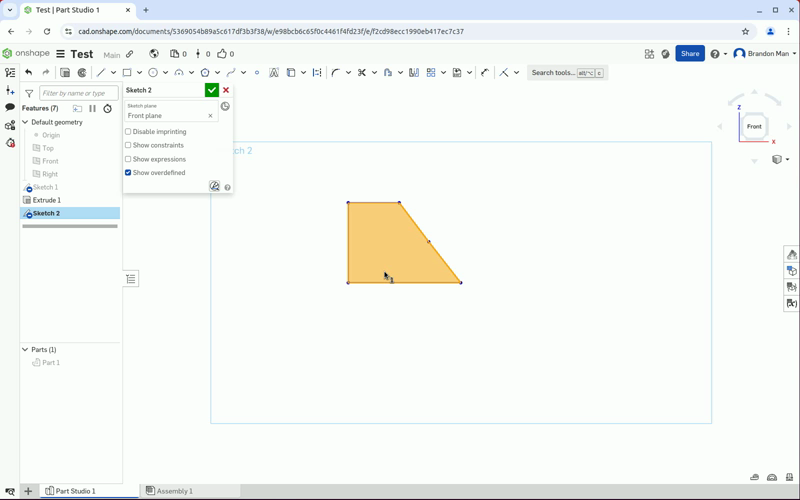
mouse_move(73, 352)
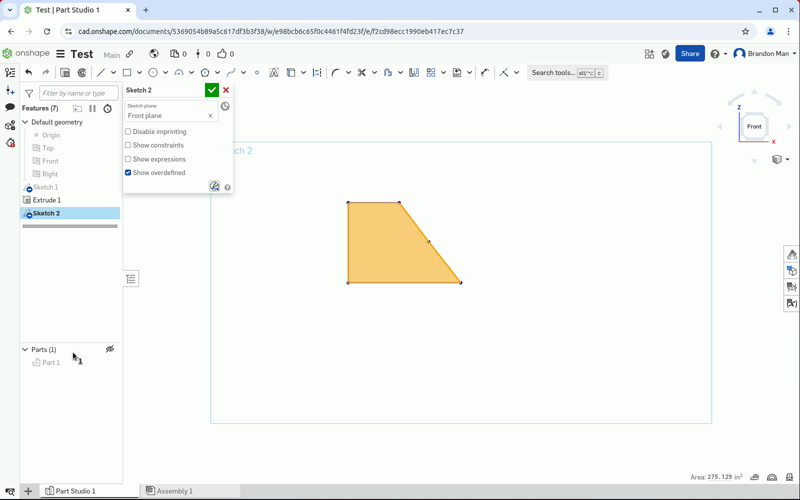
key(shift+y)
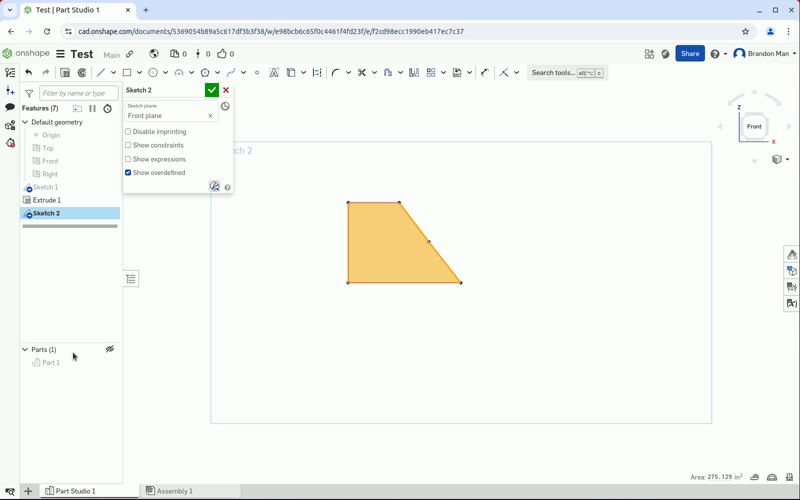
key(shift+e)
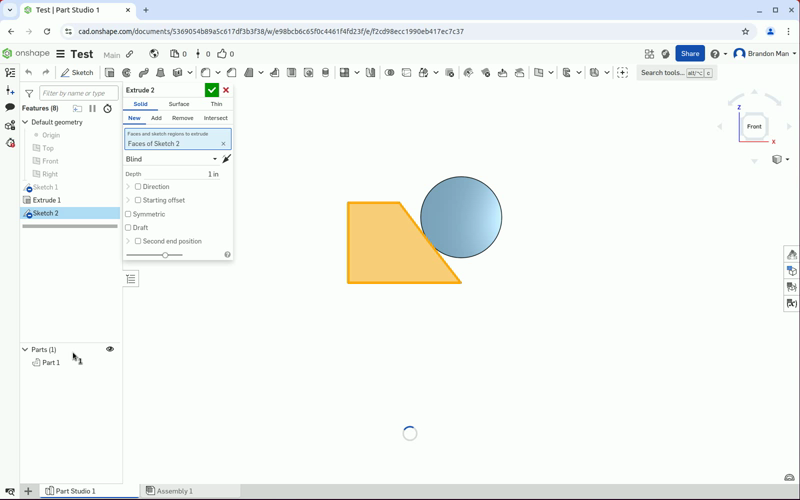
mouse_move(143, 106)
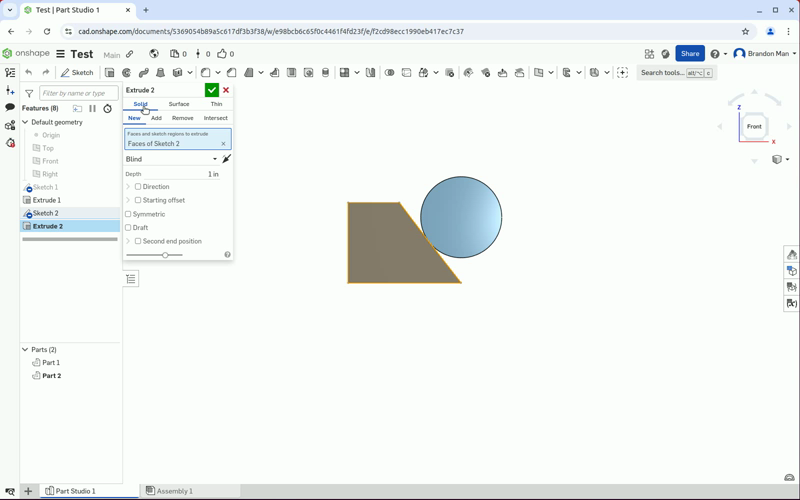
click(143, 106)
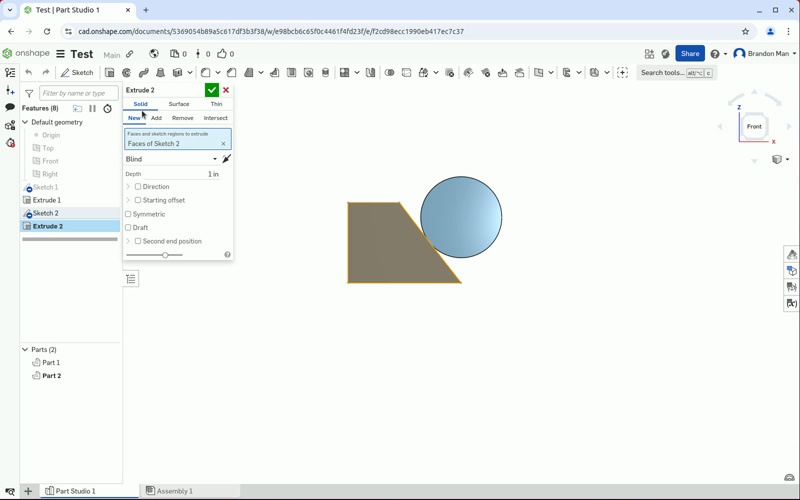
mouse_move(137, 120)
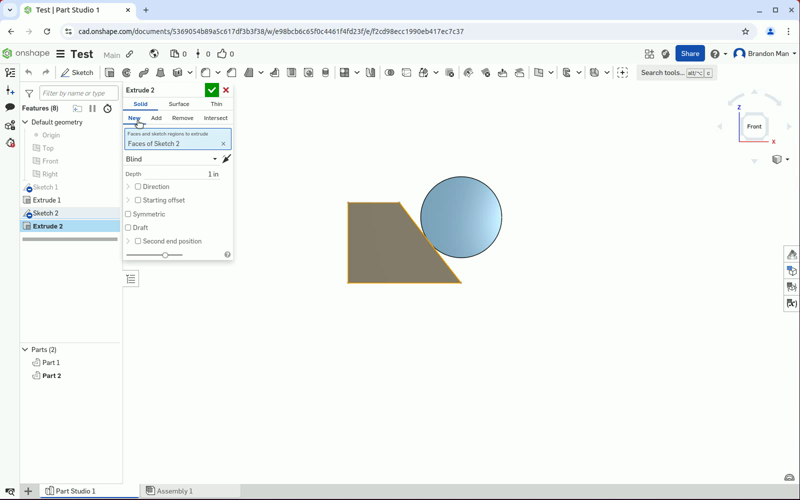
click(137, 120)
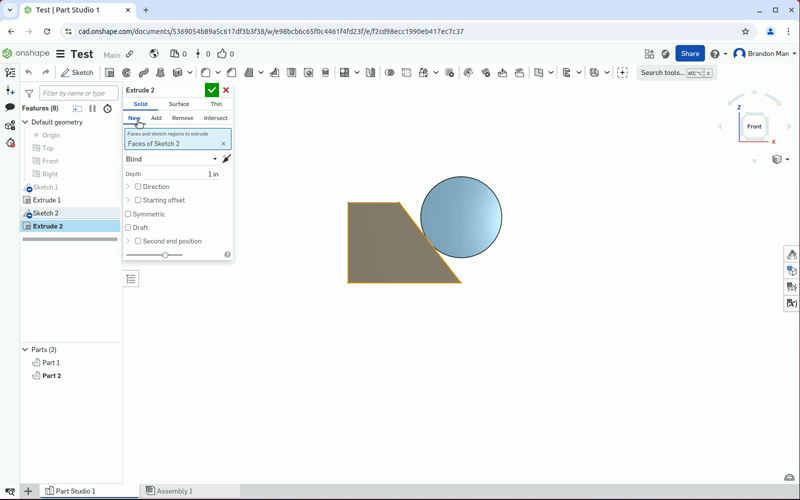
key(tab, 4)
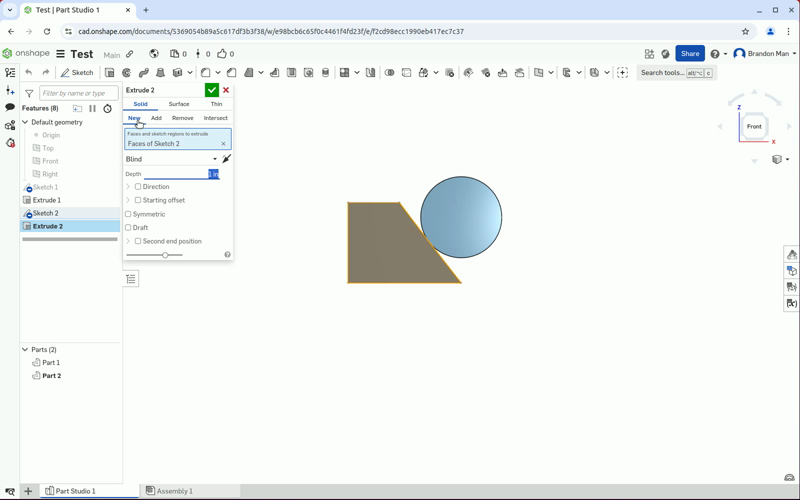
text(2.407)
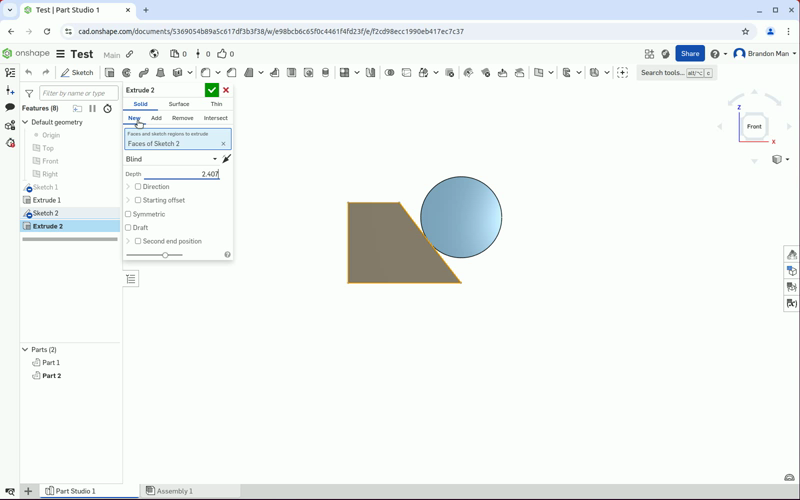
key(enter)
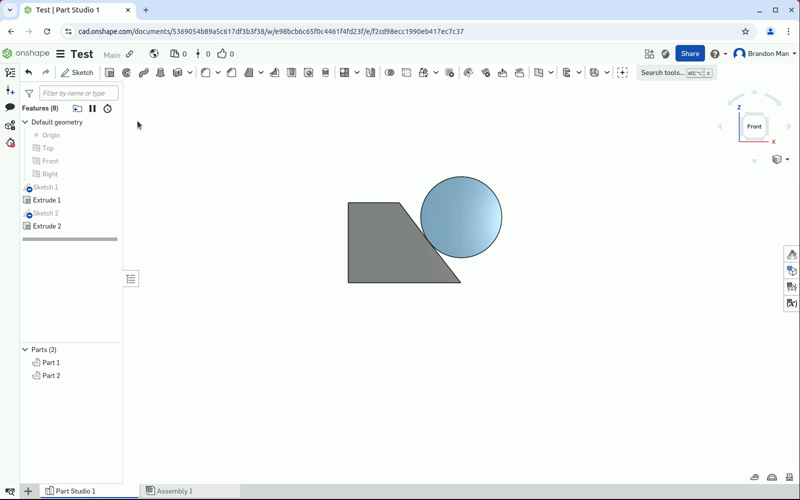
key(shift+h)
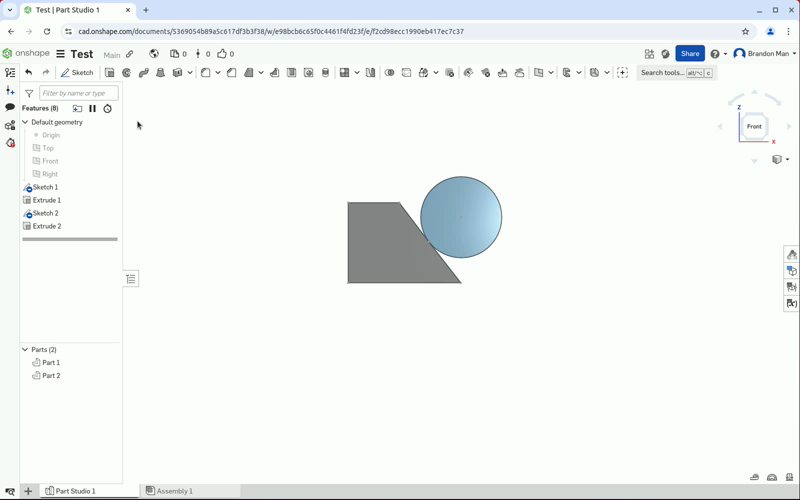
key(shift+h)
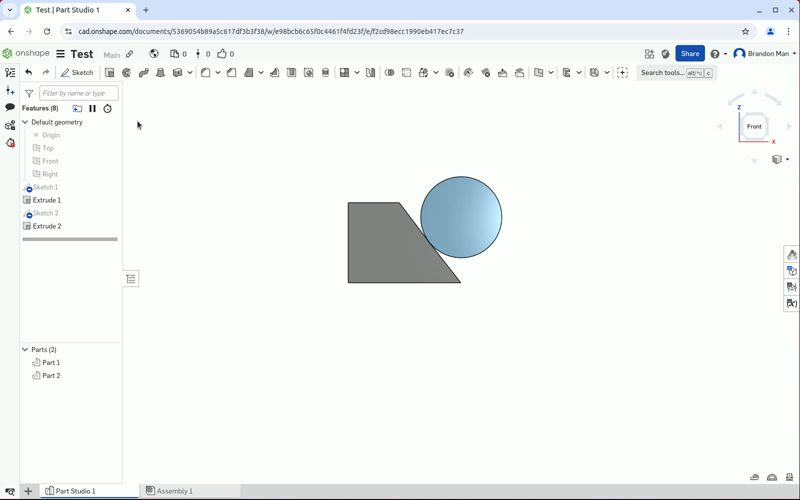
mouse_move(73, 189)
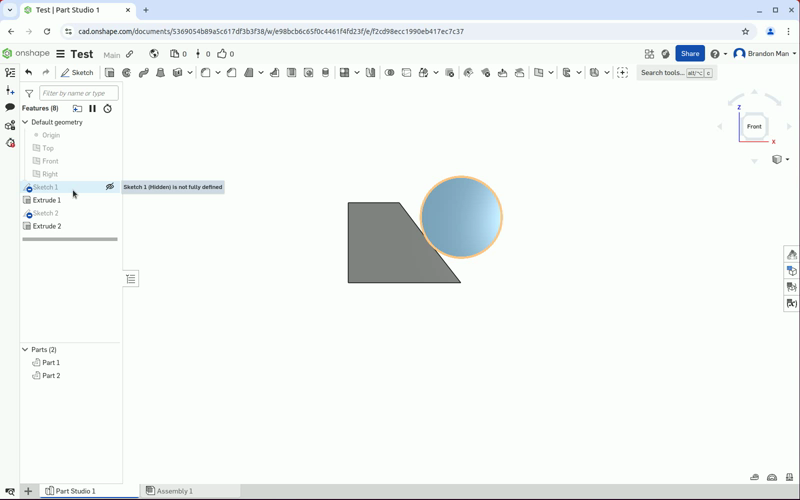
click(73, 189)
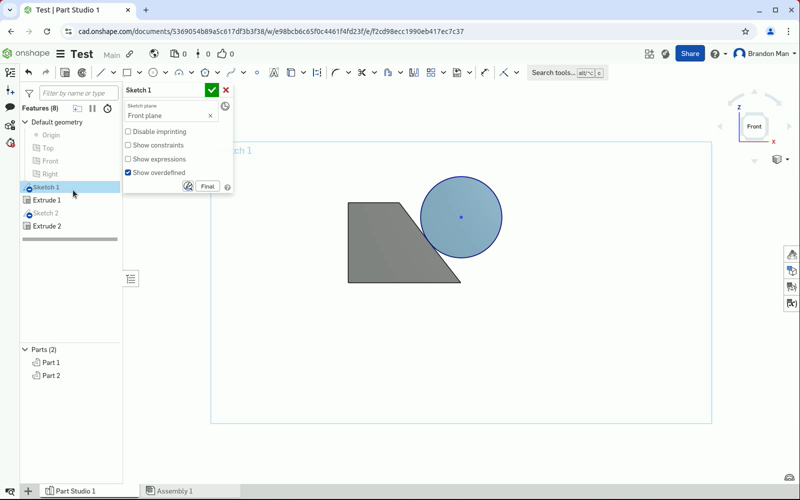
mouse_move(229, 92)
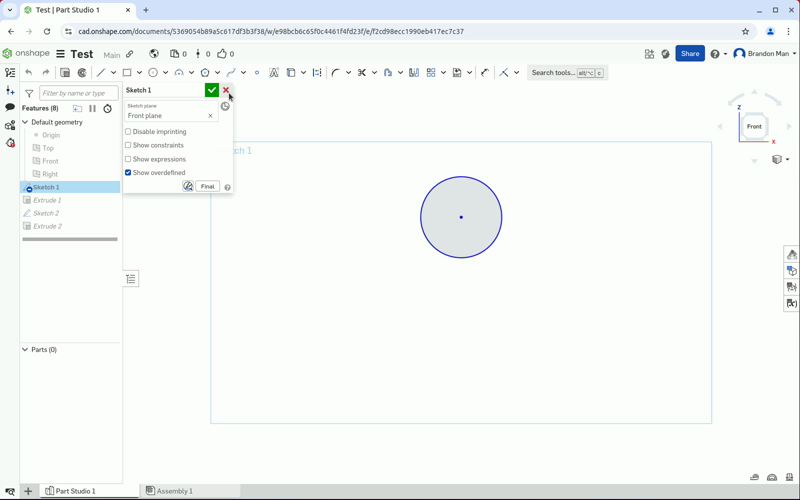
click(229, 92)
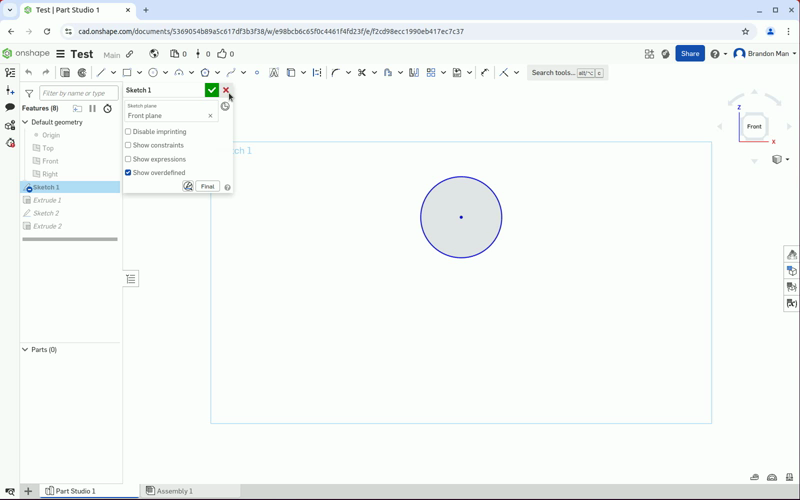
key(shift+s)
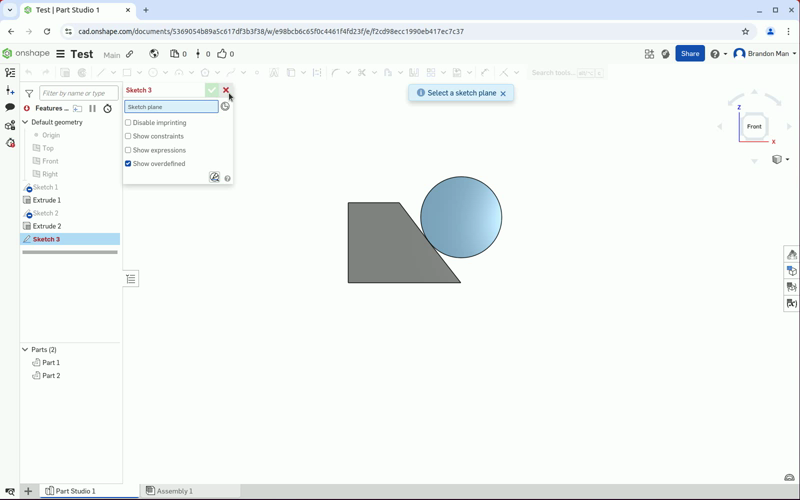
mouse_move(73, 163)
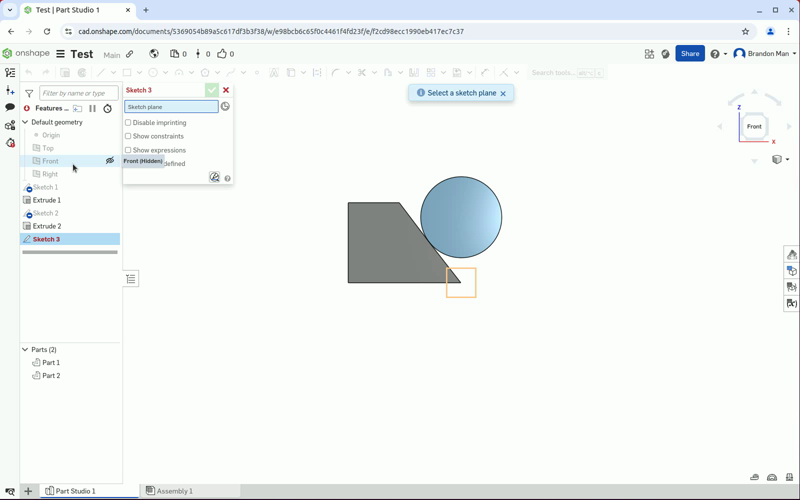
click(73, 163)
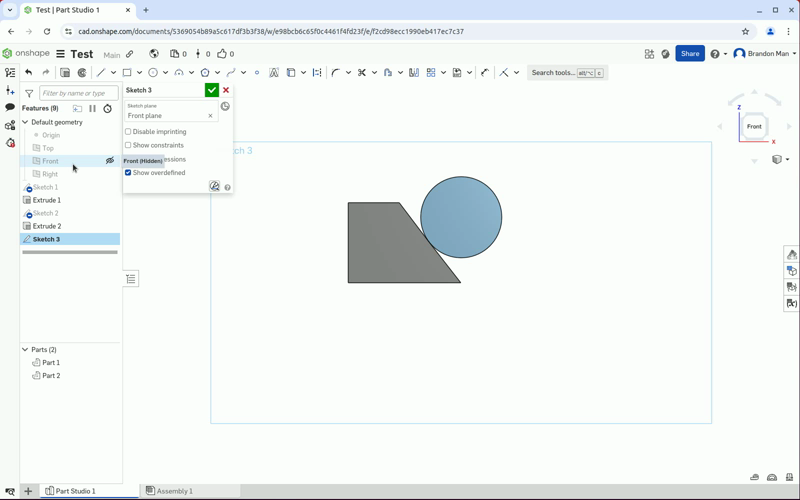
mouse_move(73, 352)
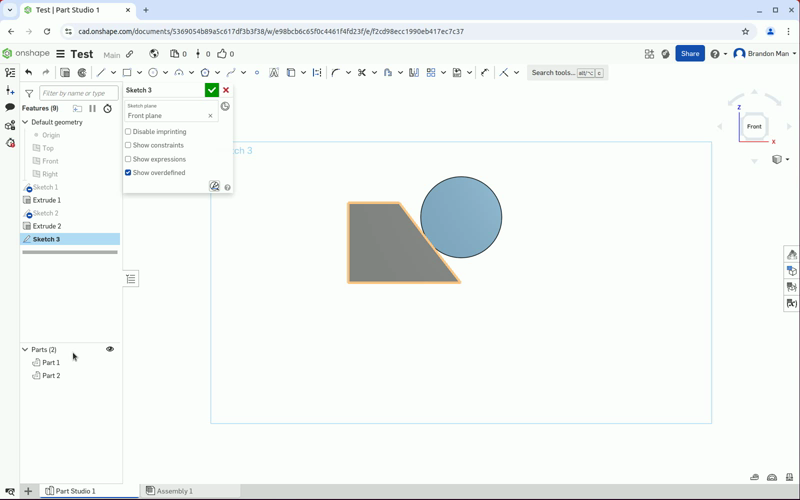
key(y)
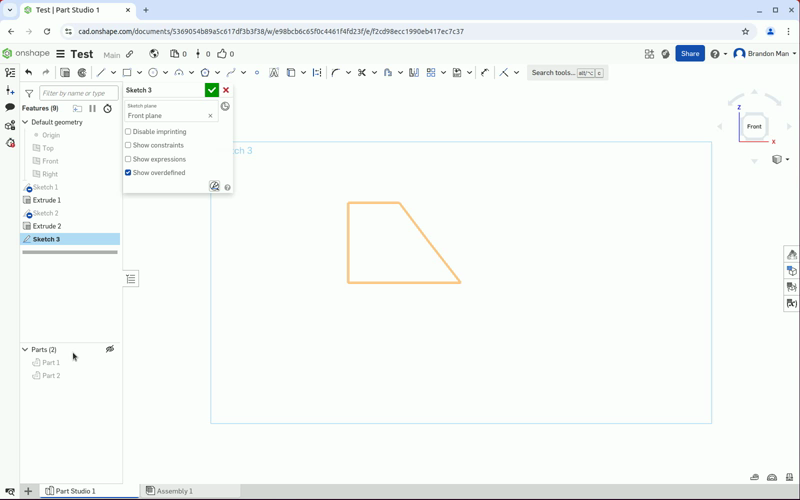
key(l)
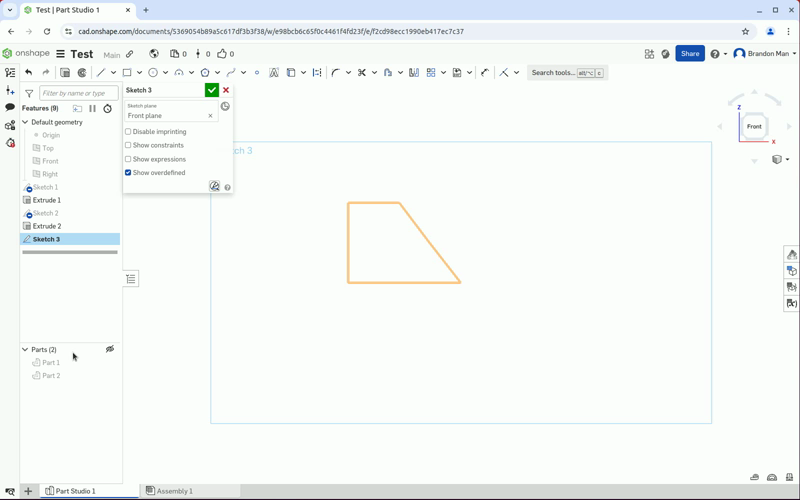
key_down(shift)
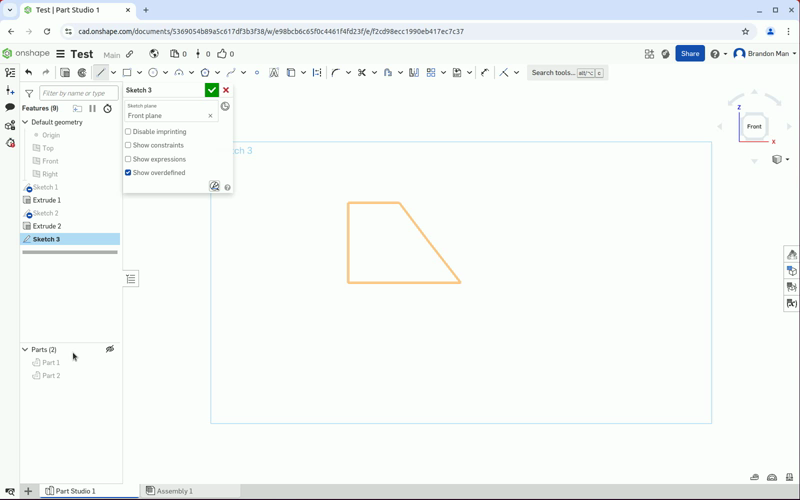
mouse_move(460, 282)
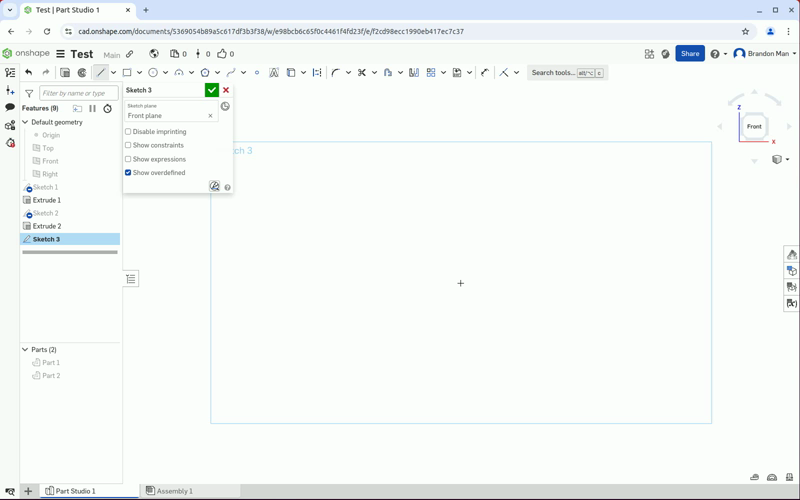
click(460, 282)
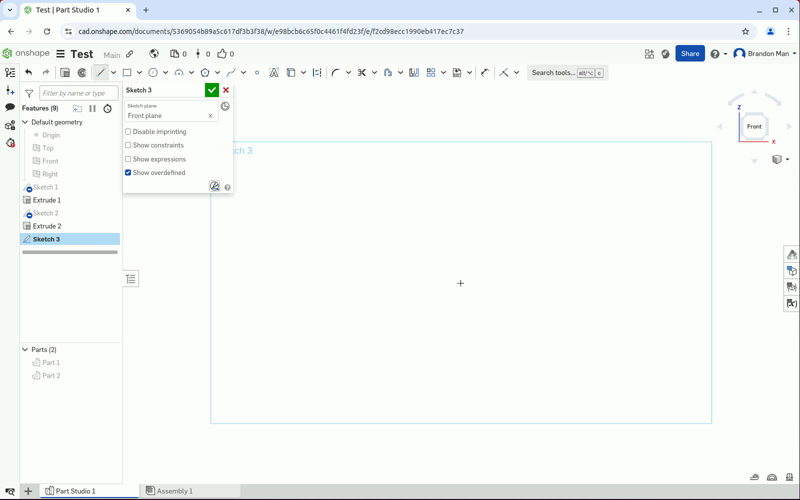
key_up(shift)
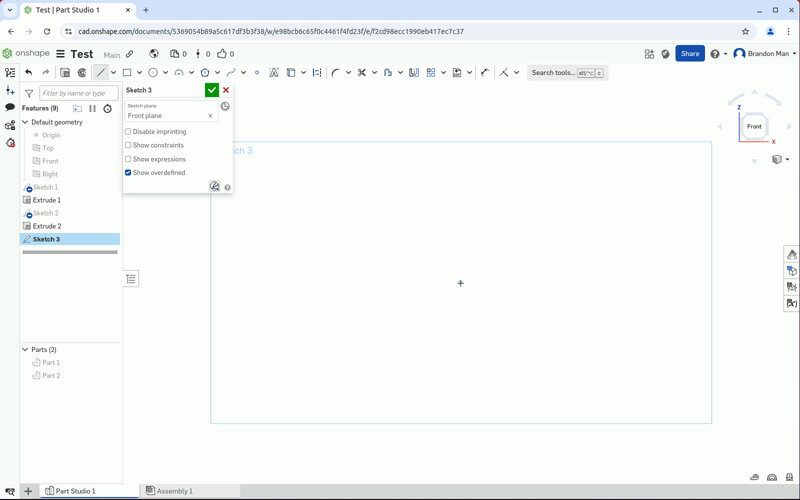
key_down(shift)
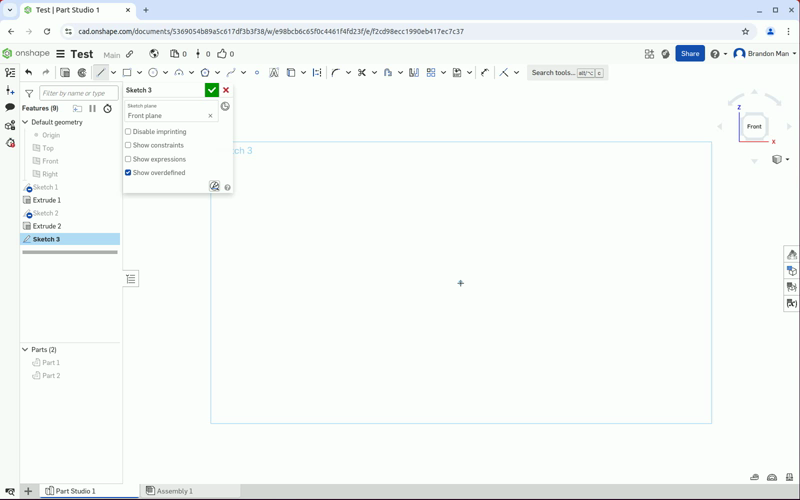
mouse_move(573, 282)
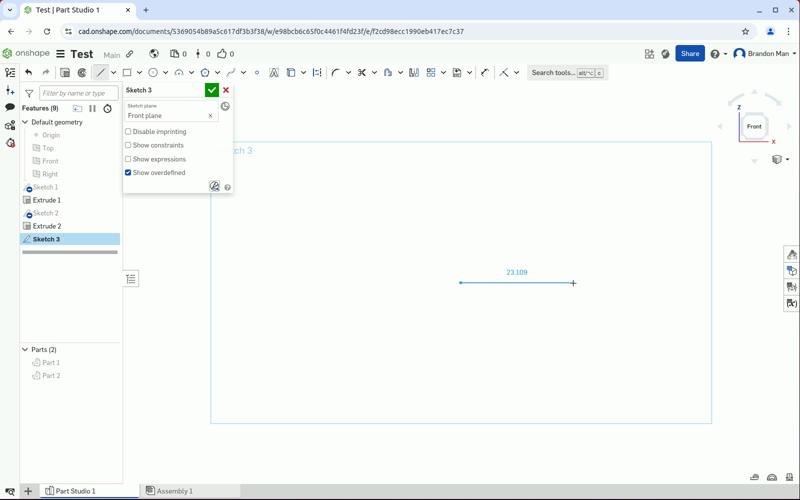
click(573, 282)
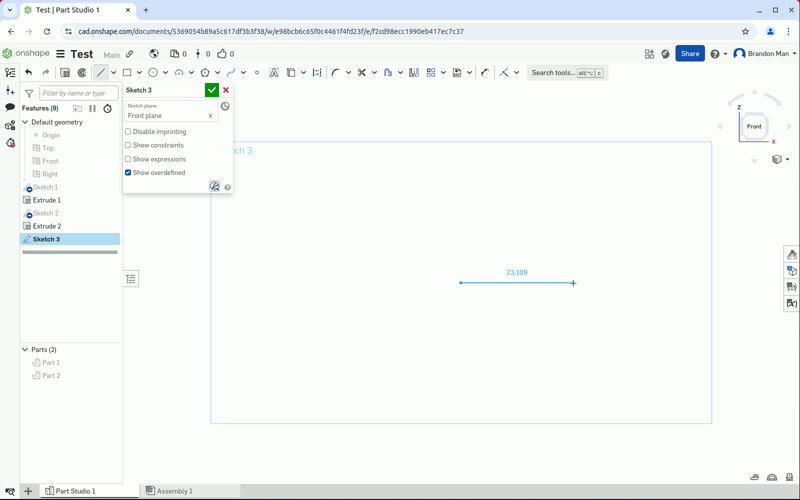
key_up(shift)
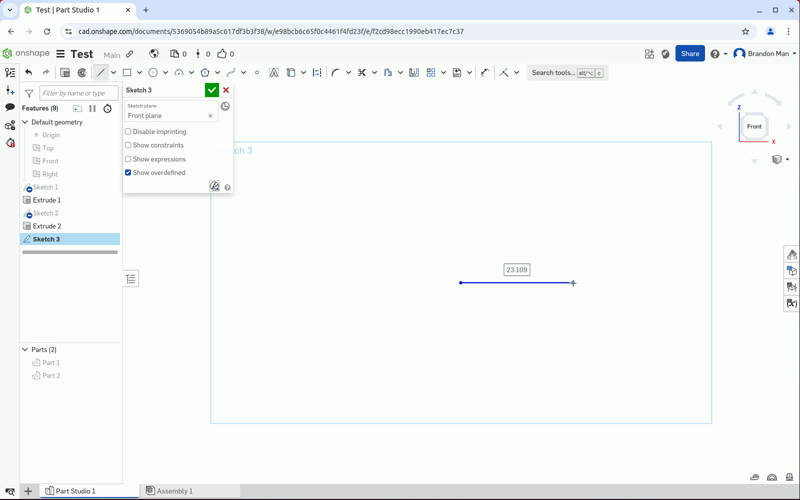
key_down(shift)
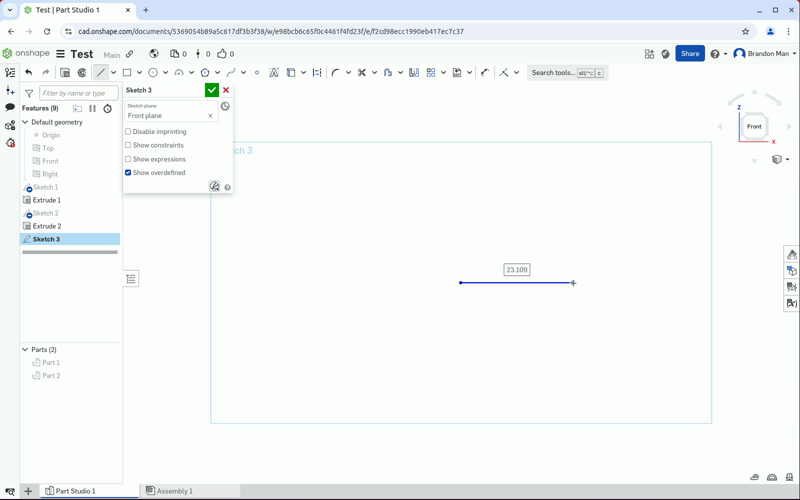
mouse_move(573, 202)
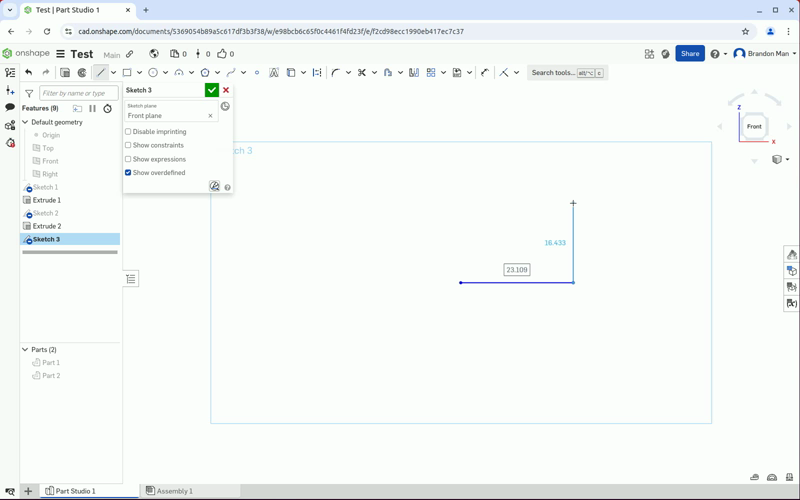
click(573, 202)
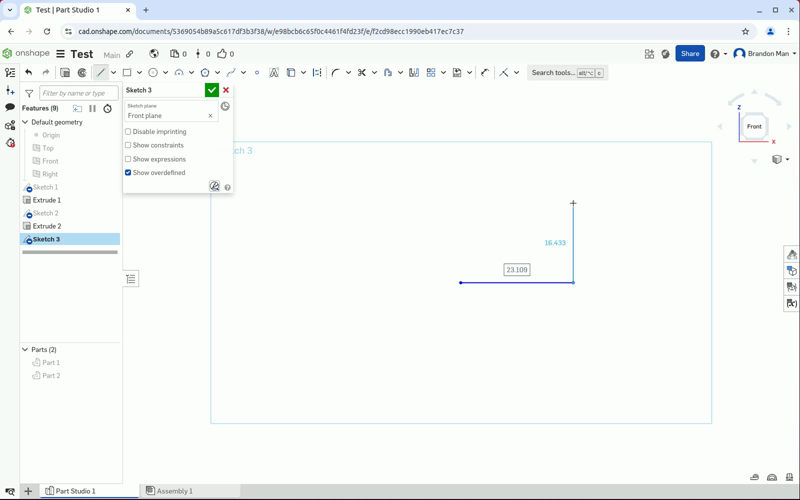
key_up(shift)
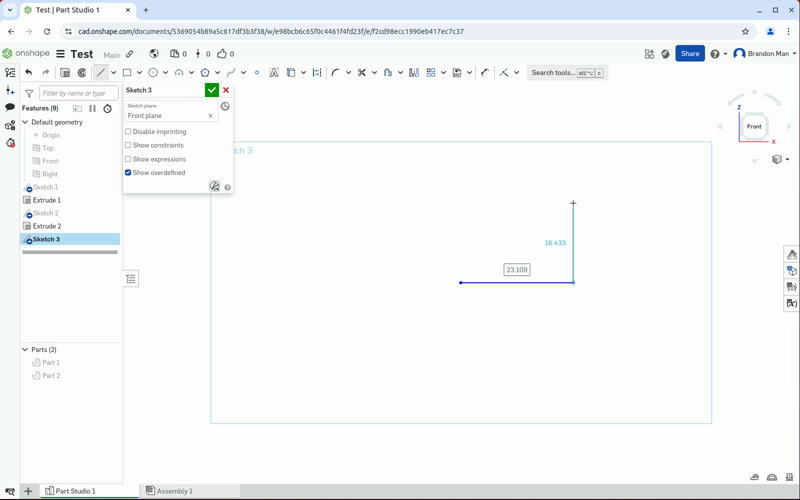
key_down(shift)
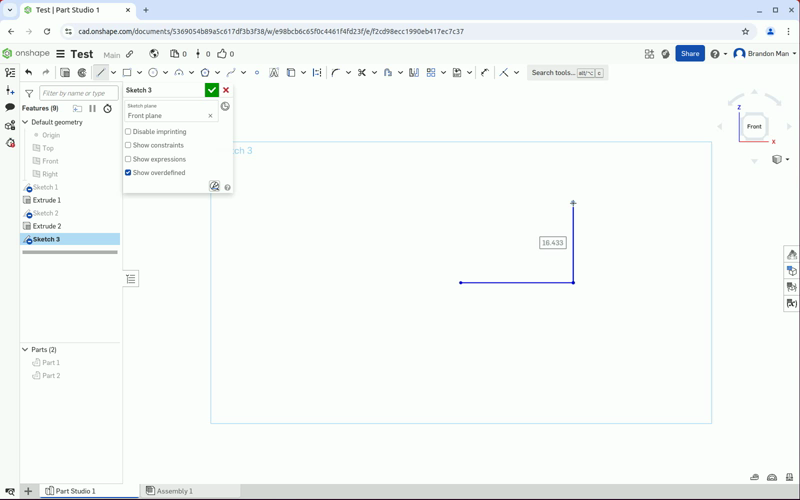
mouse_move(589, 202)
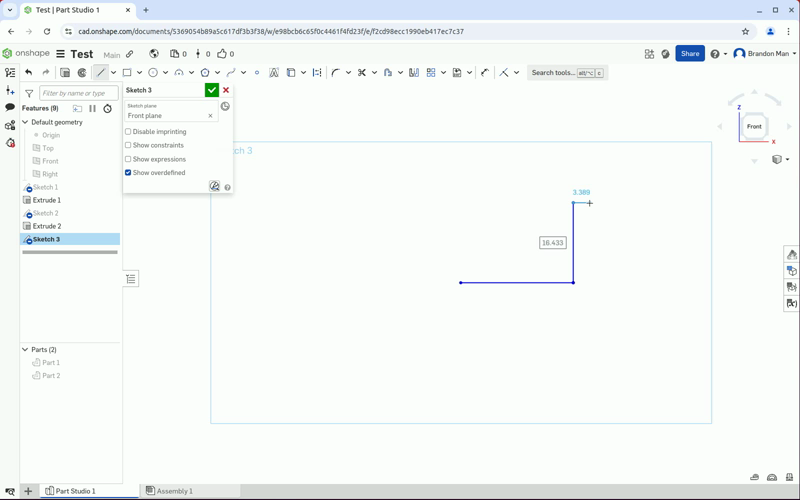
mouse_move(522, 202)
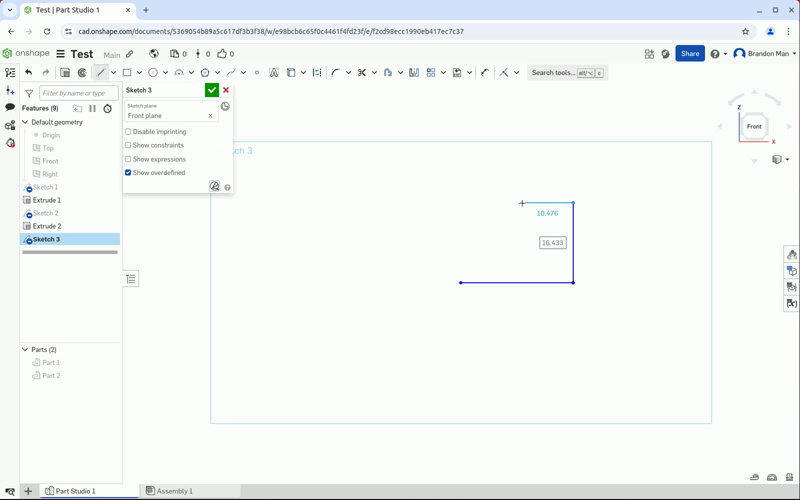
click(522, 202)
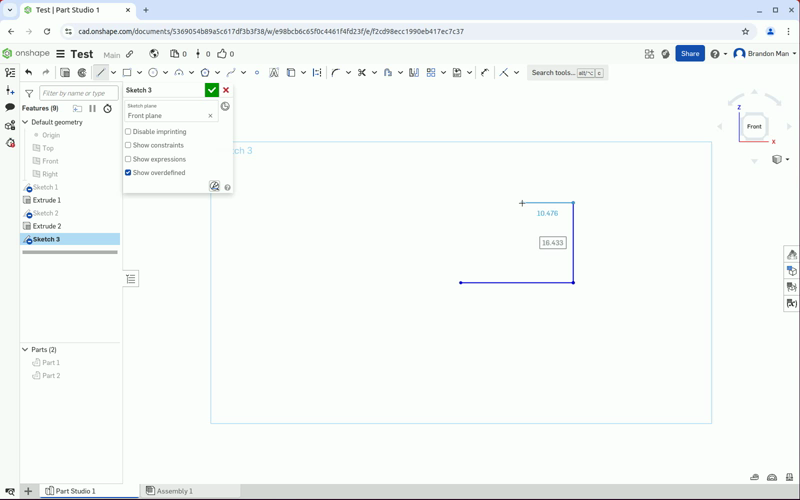
key_up(shift)
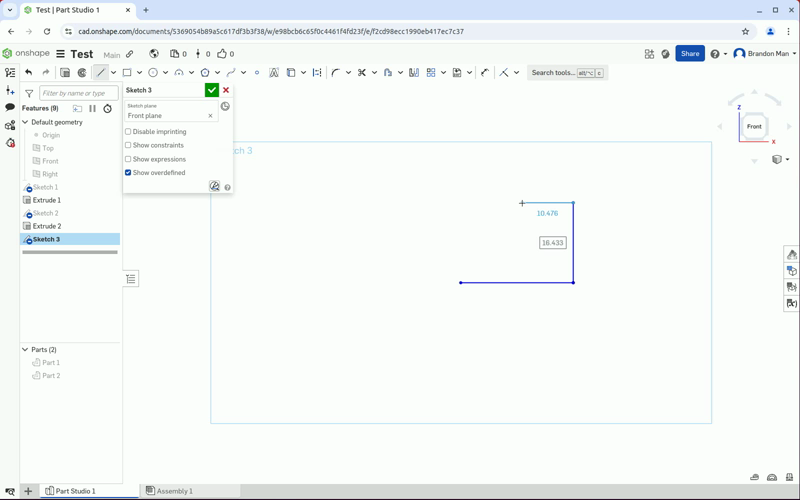
key_down(shift)
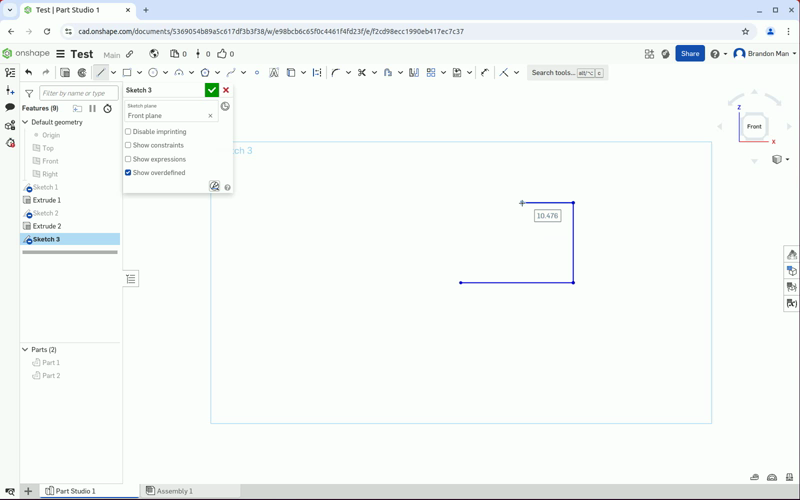
mouse_move(552, 202)
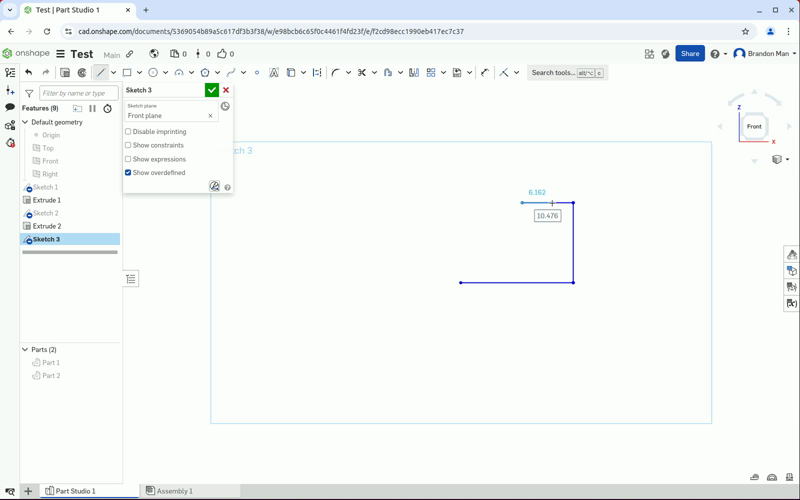
mouse_move(492, 241)
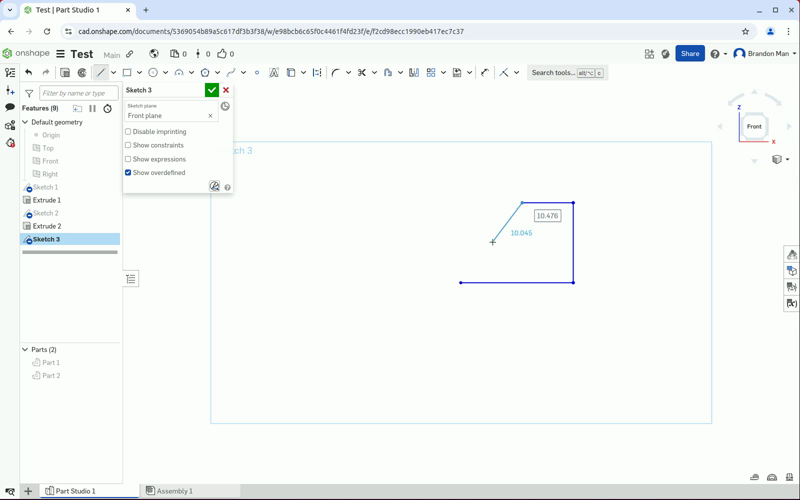
click(492, 241)
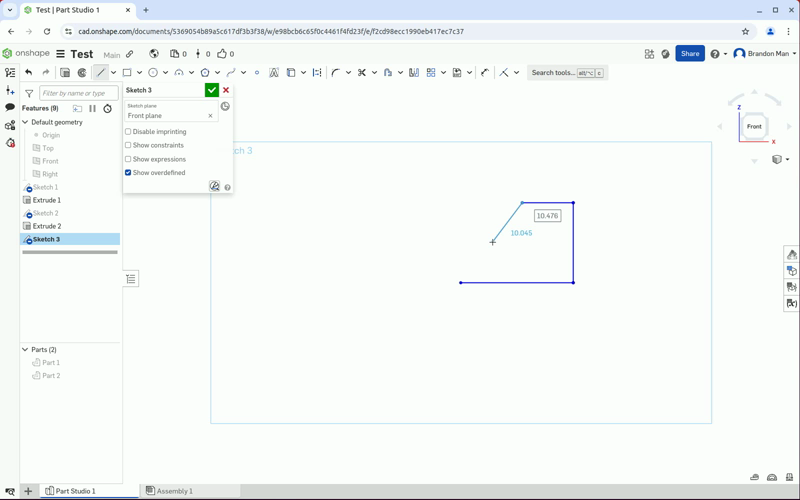
key_up(shift)
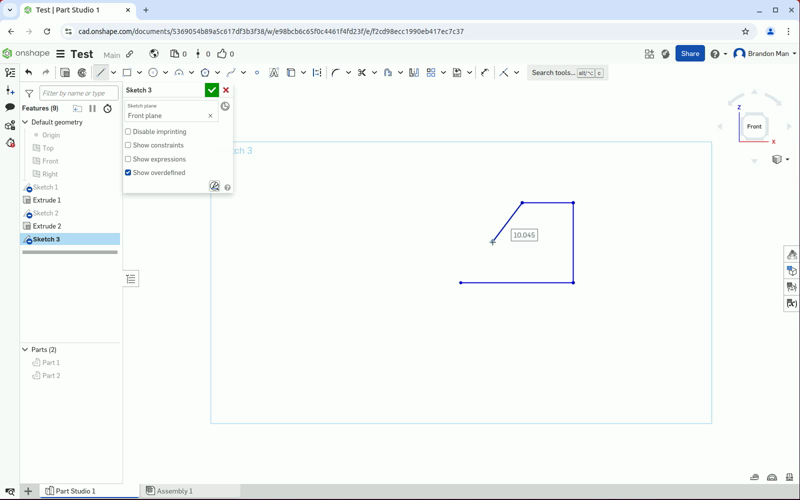
mouse_move(522, 241)
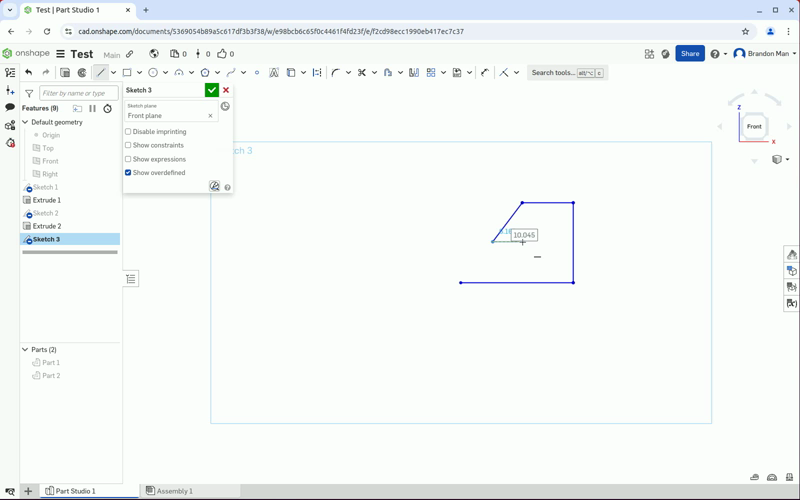
key_down(shift)
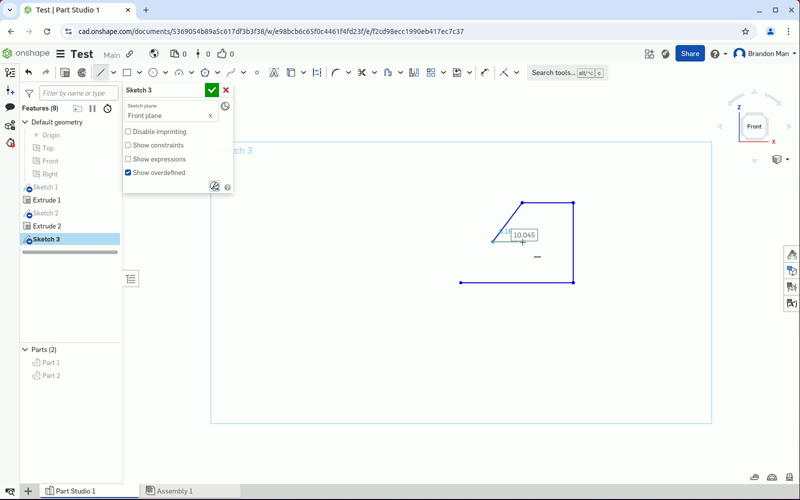
mouse_move(460, 282)
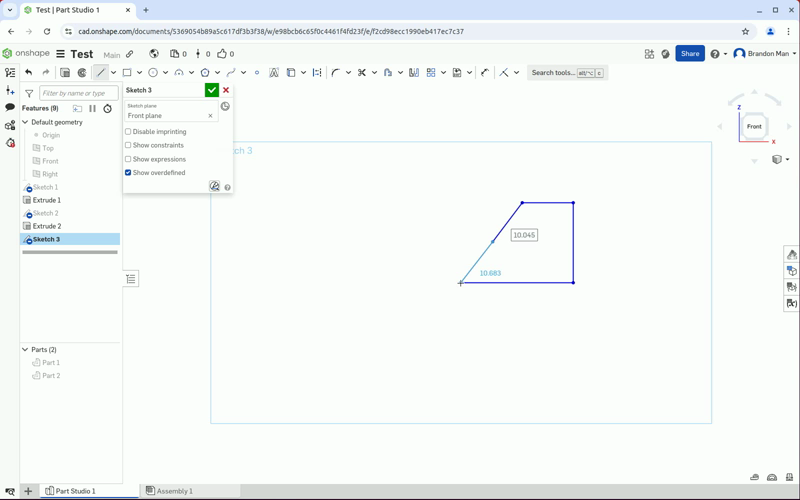
key_up(shift)
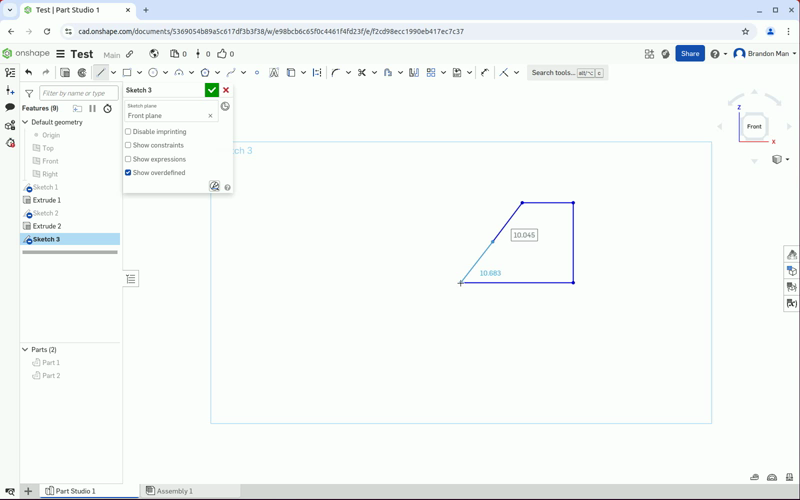
click(460, 282)
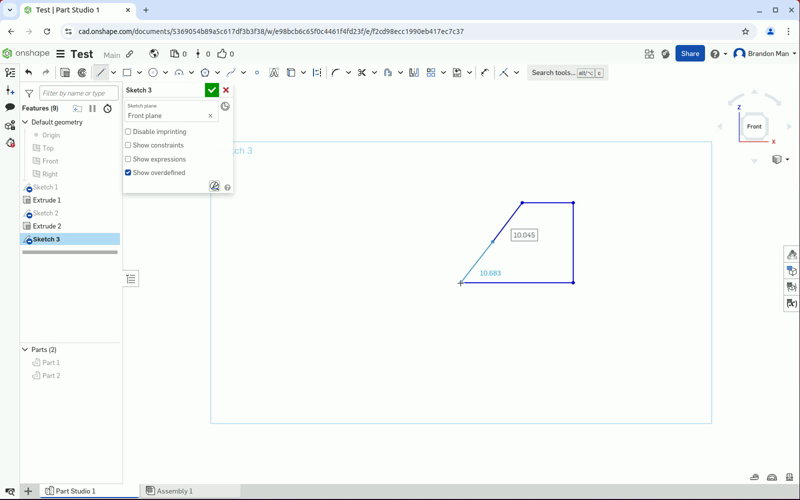
key(esc)
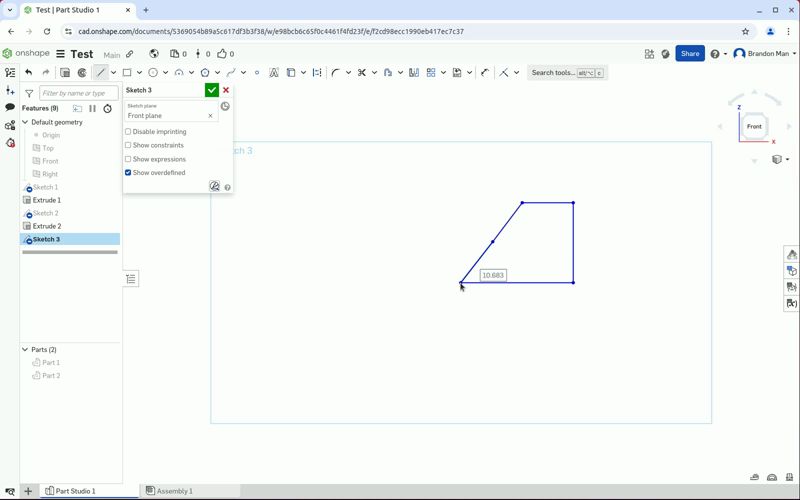
mouse_move(527, 248)
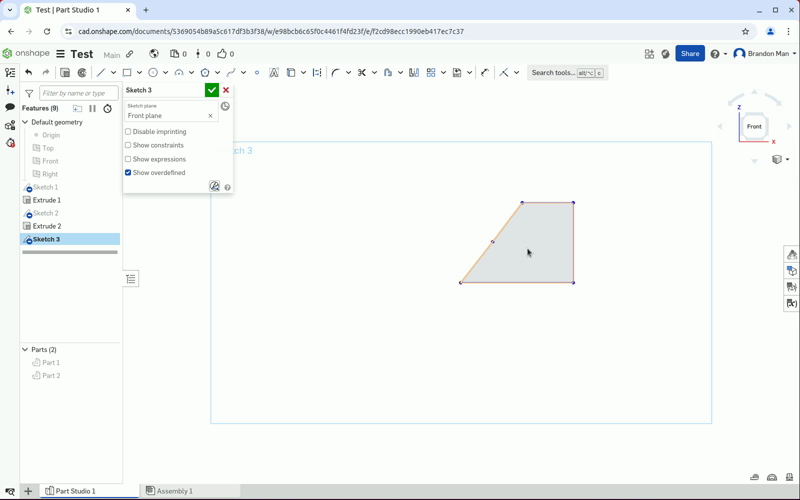
click(527, 248)
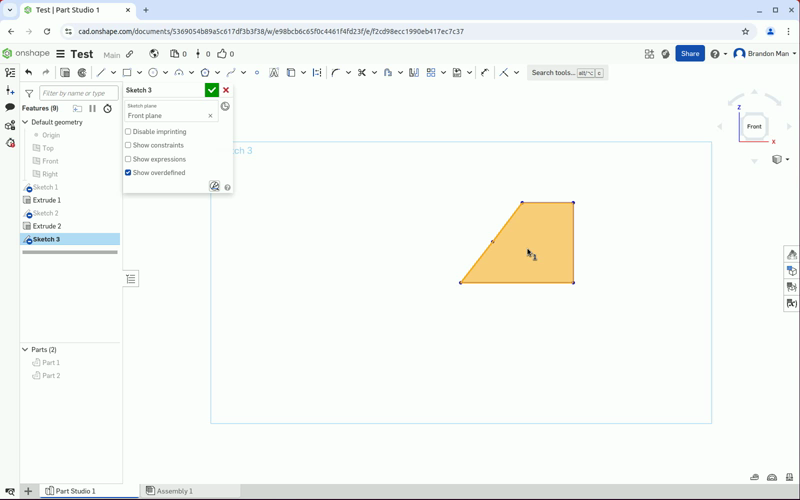
mouse_move(73, 352)
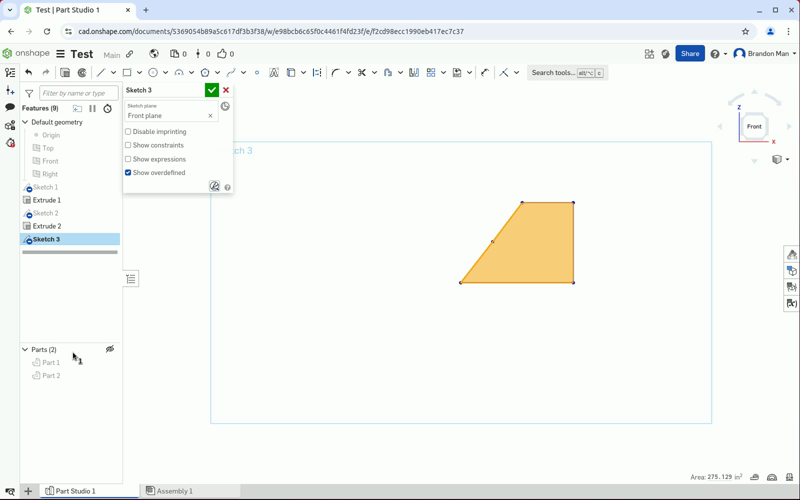
key(shift+y)
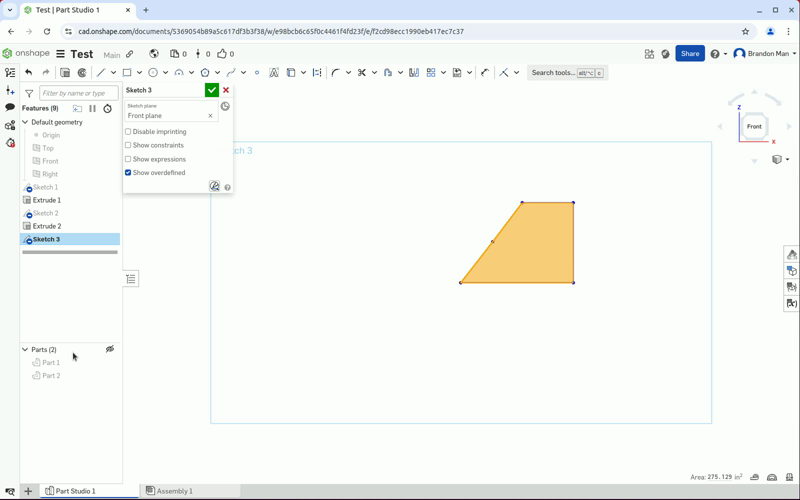
key(shift+e)
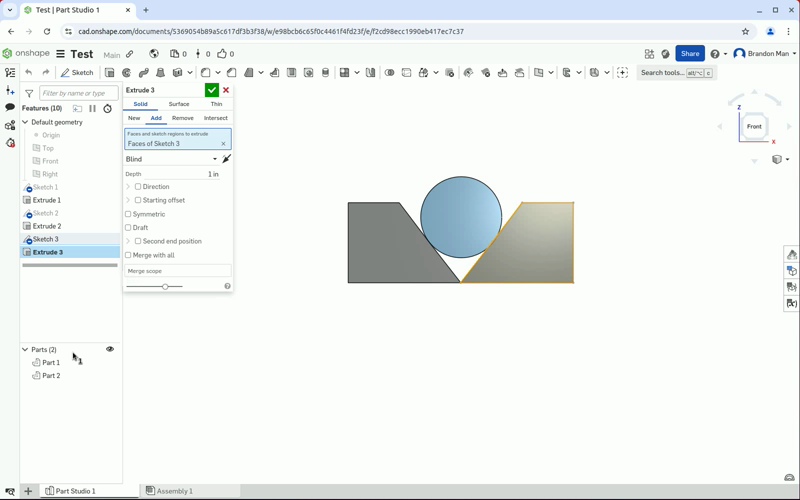
mouse_move(143, 106)
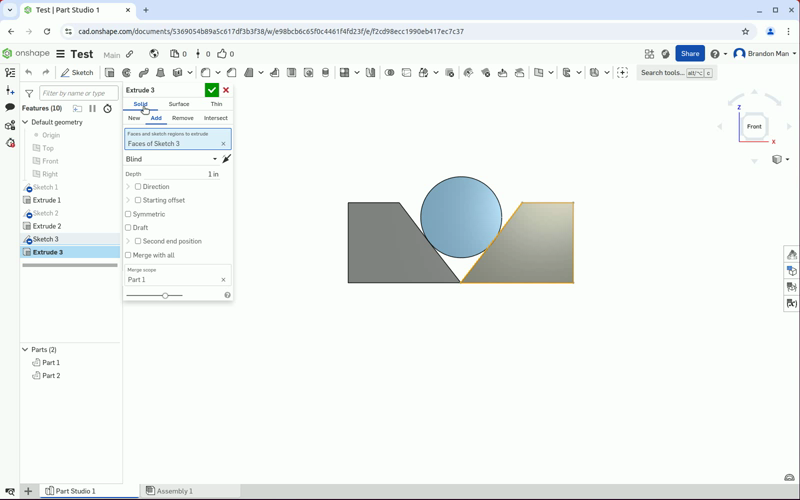
click(143, 106)
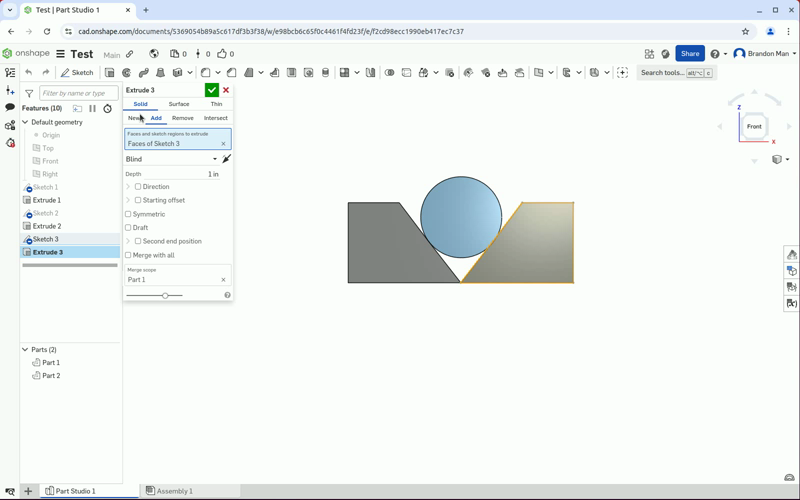
mouse_move(137, 120)
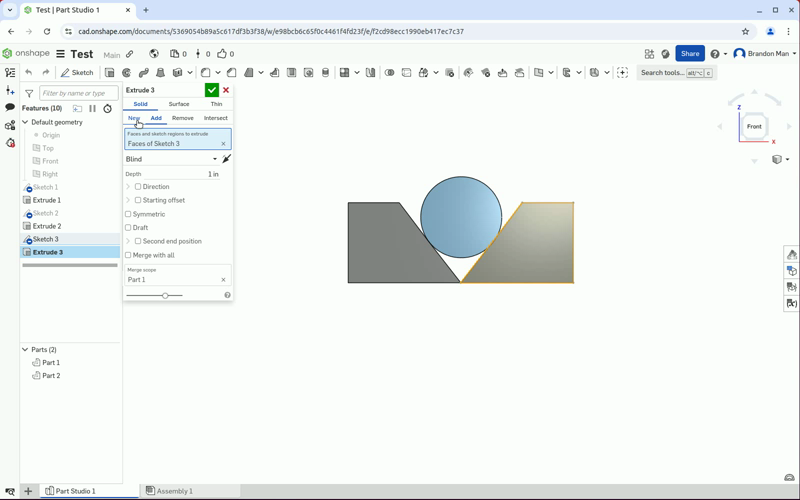
click(137, 120)
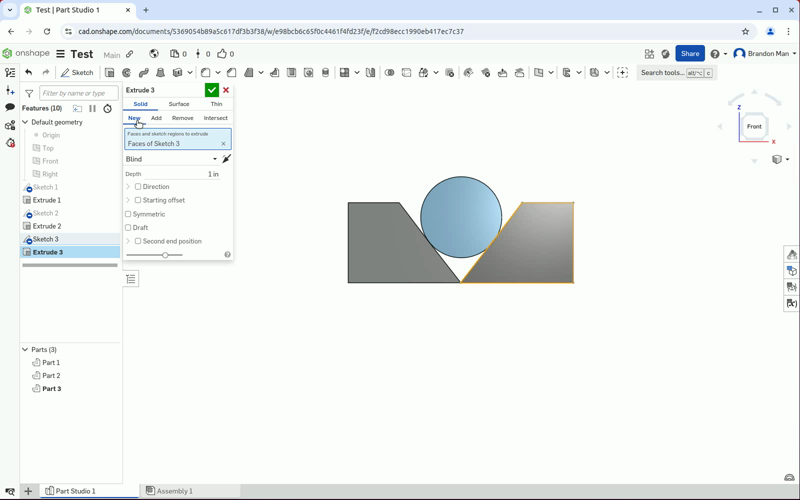
key(tab, 4)
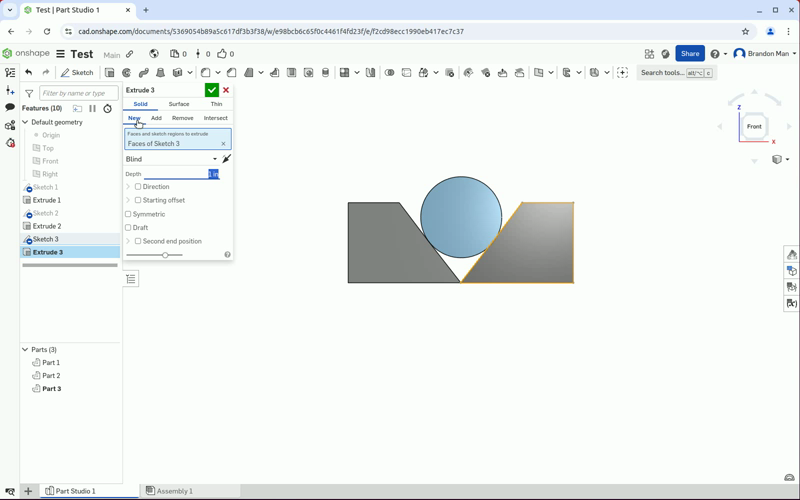
text(2.407)
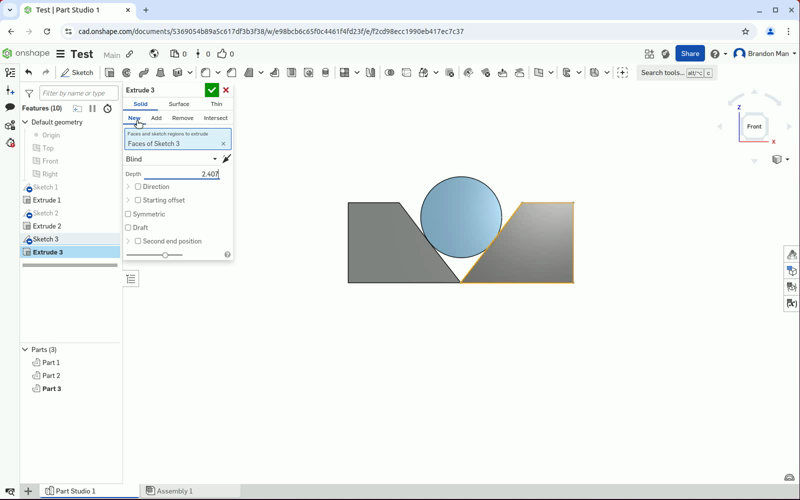
key(enter)
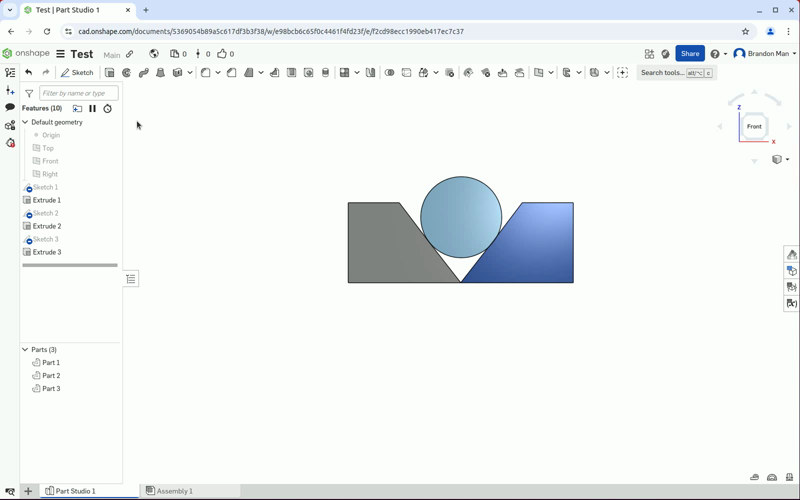
key(shift+h)
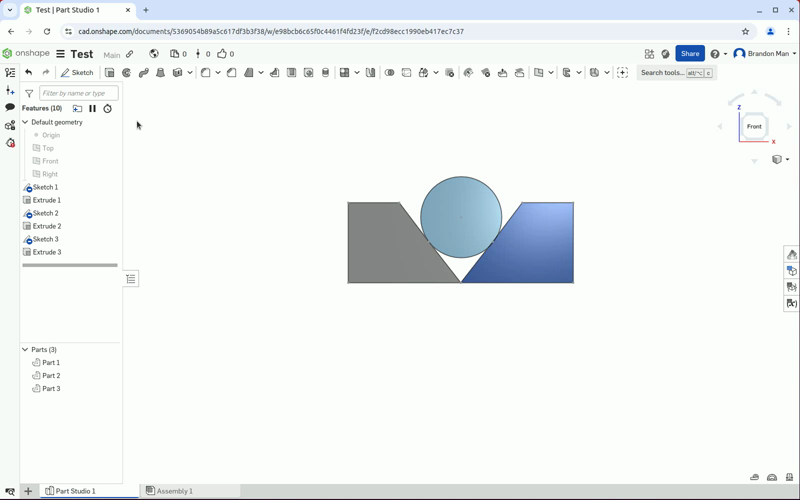
key(shift+h)
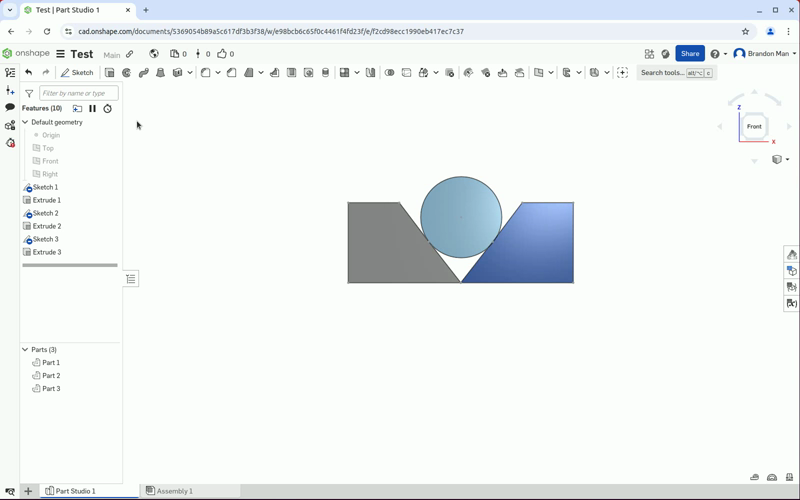
key(shift+7)
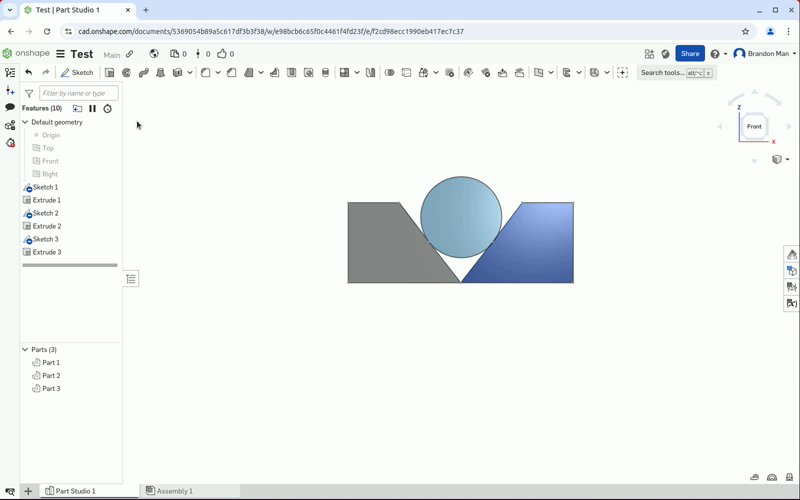
key(left, 2)
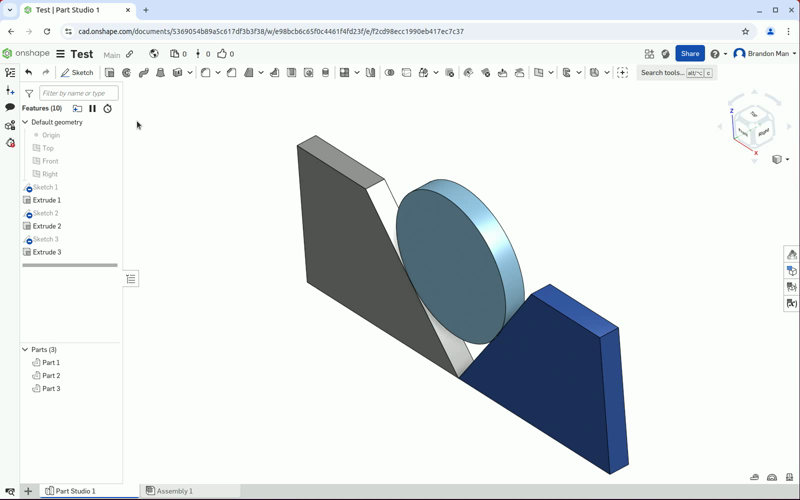
key(down, 2)
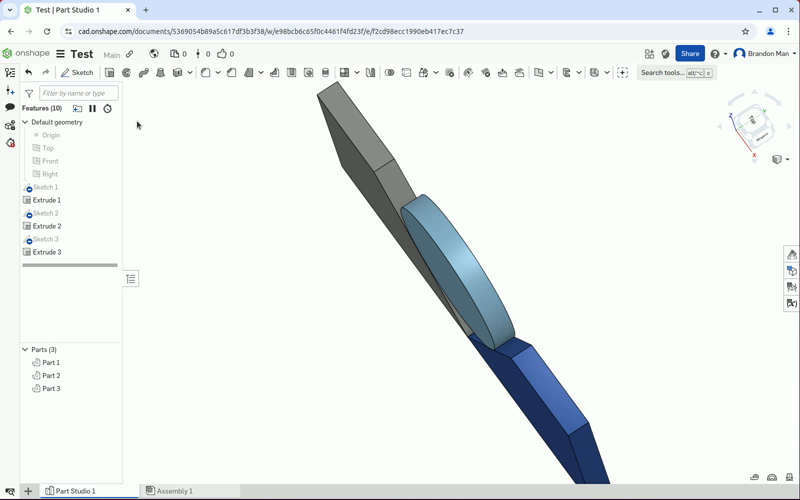
key(up, 2)
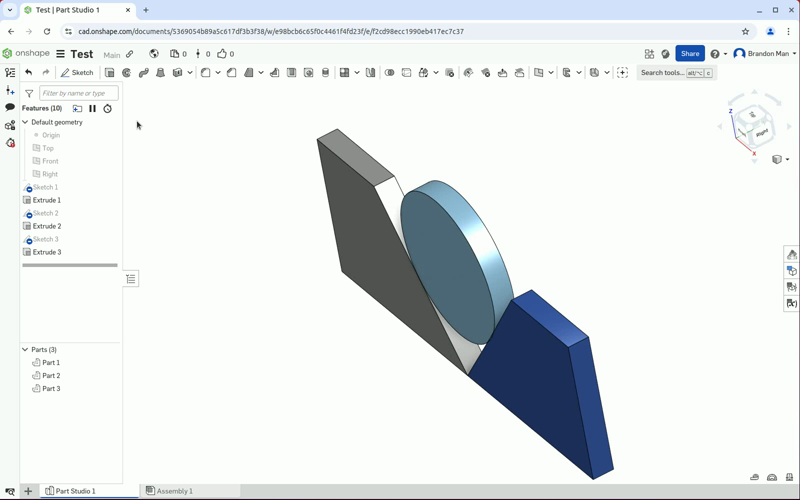
key(right, 2)
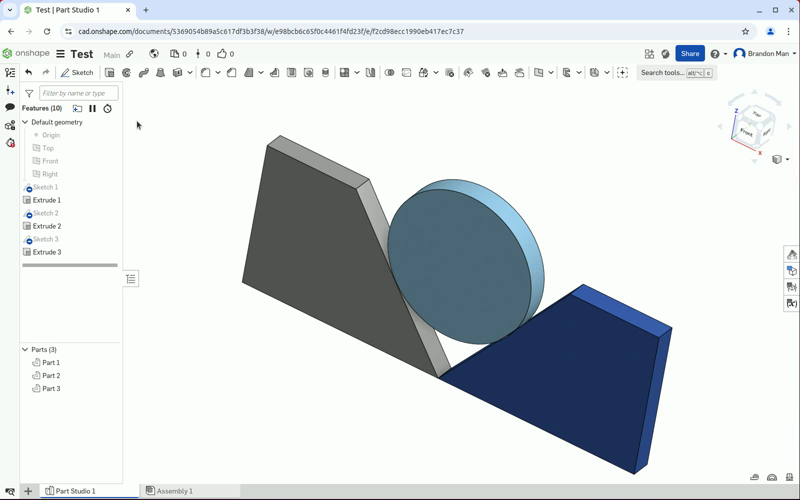
mouse_move(73, 189)
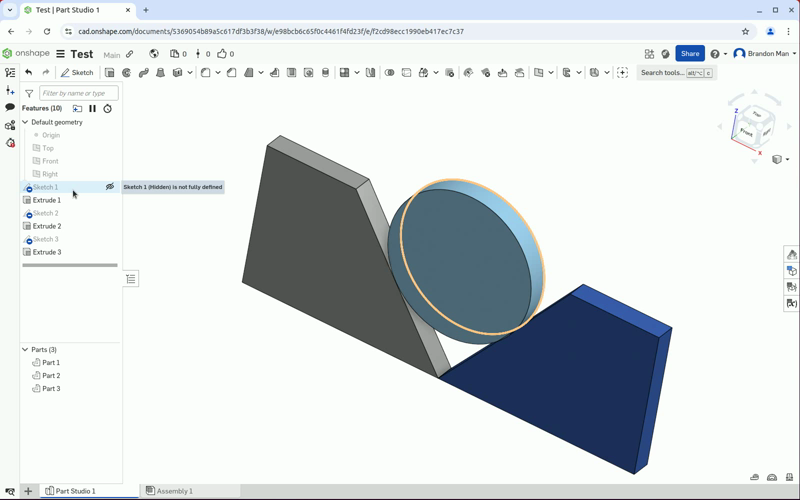
click(73, 189)